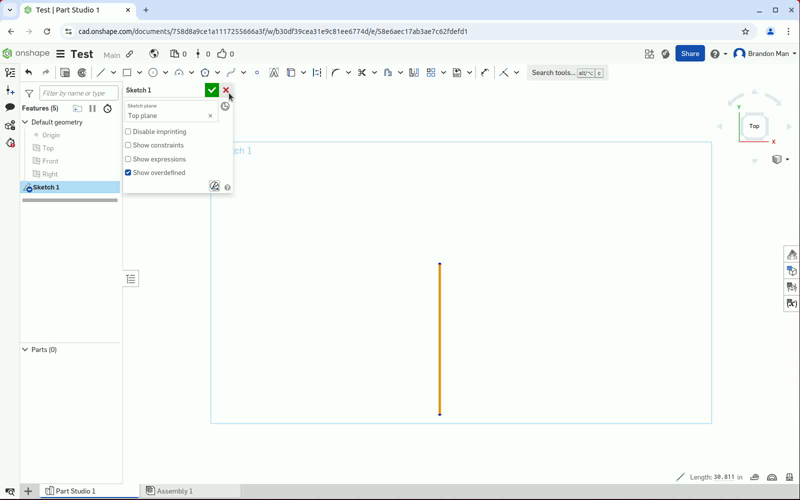
key(shift+h)
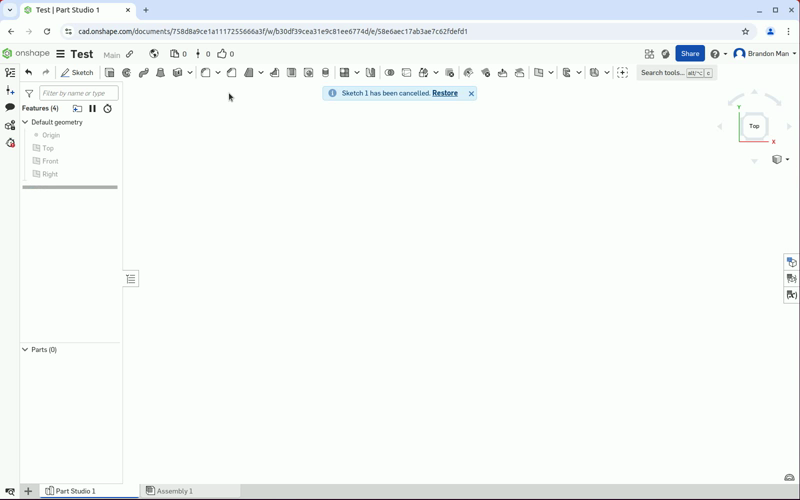
mouse_move(73, 352)
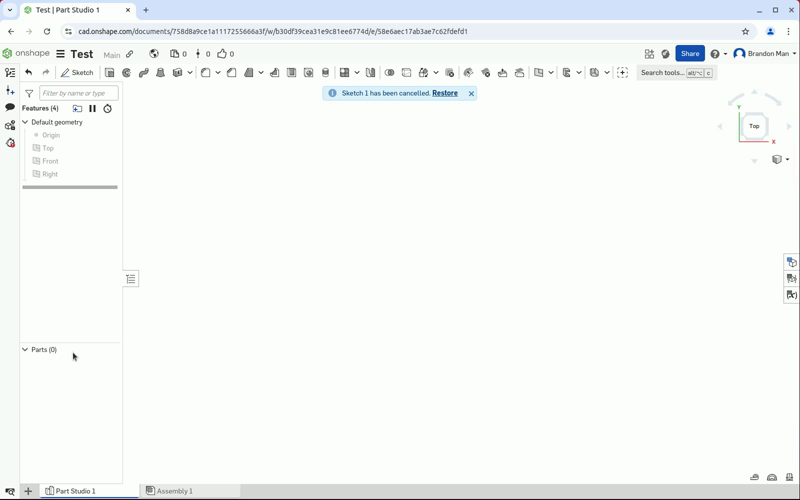
key(y)
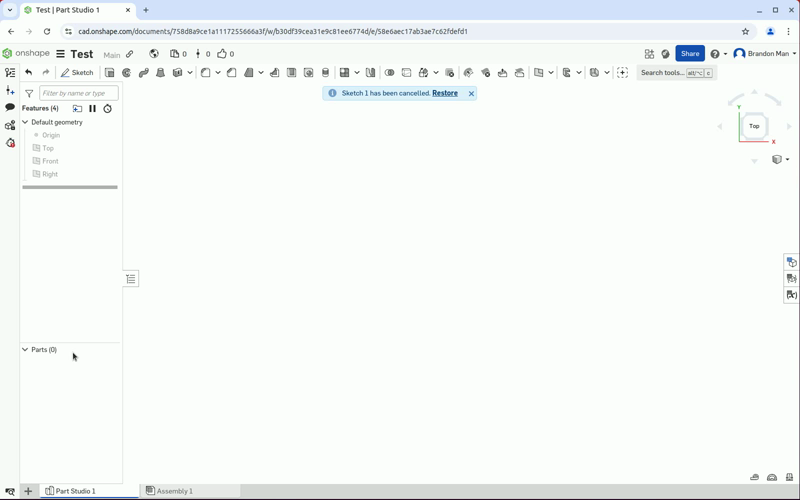
key(shift+p)
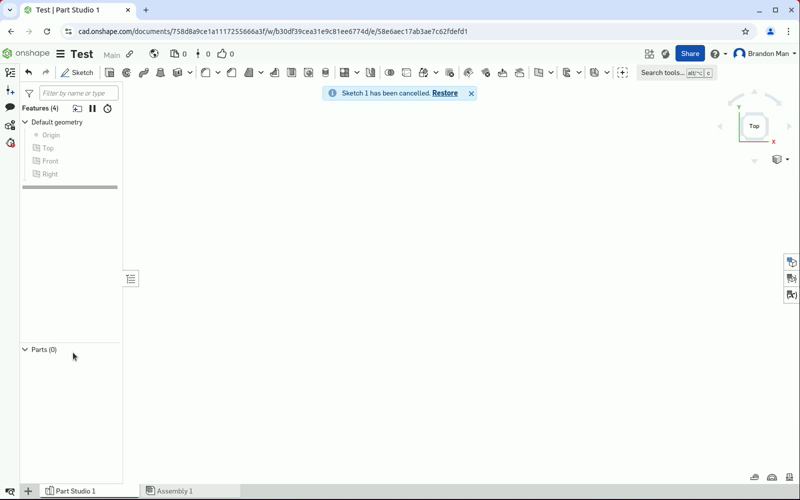
key(space)
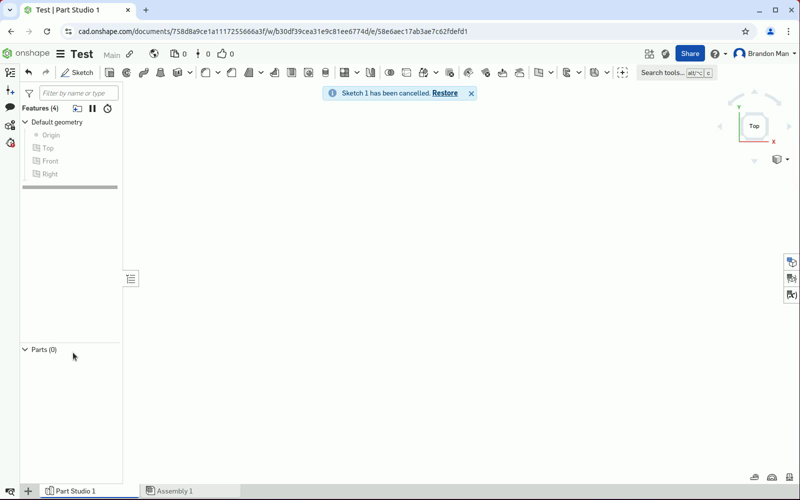
key_down(shift)
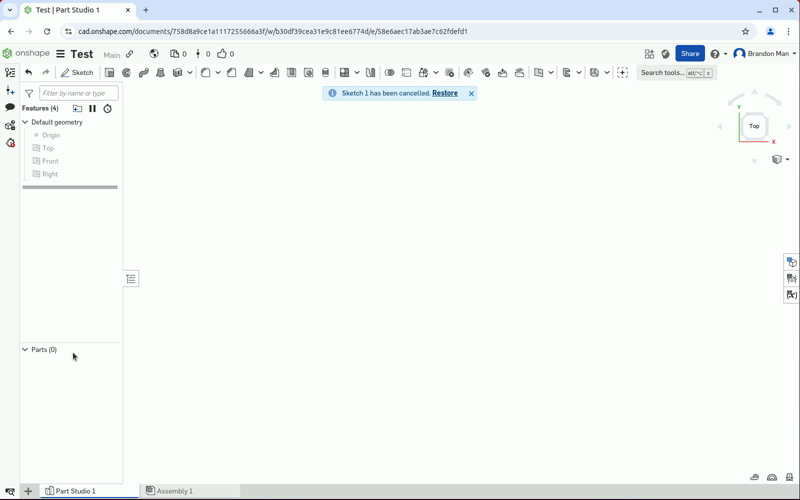
key(up)
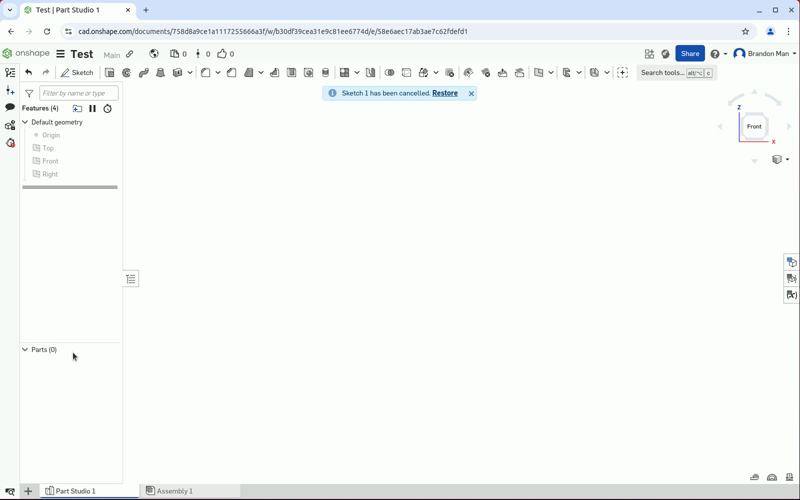
key_up(shift)
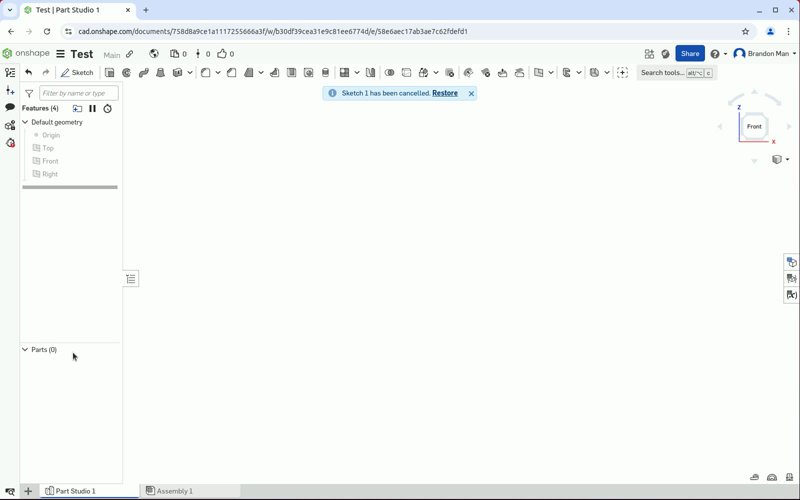
mouse_move(73, 352)
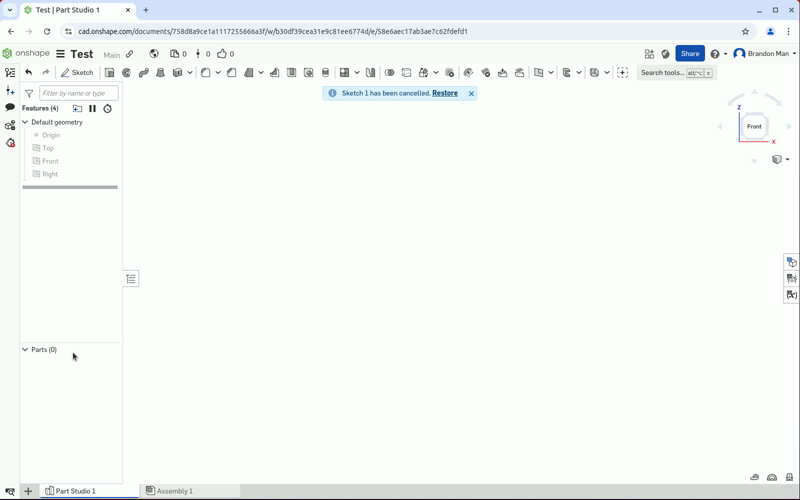
key(shift+y)
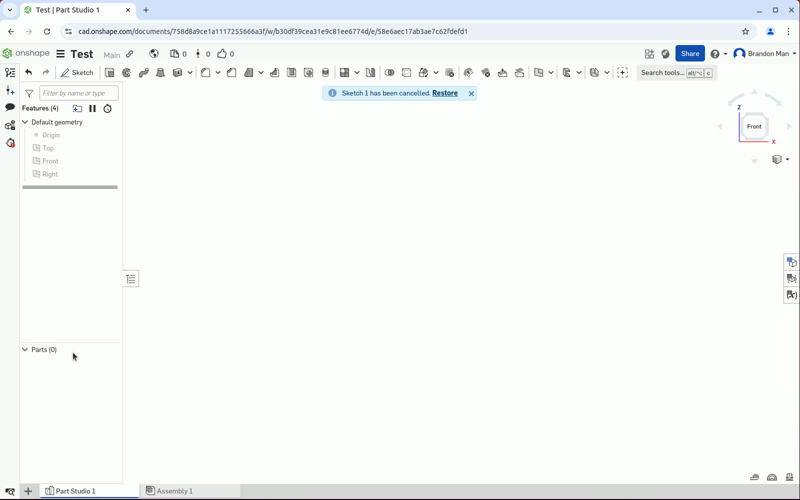
key(shift+s)
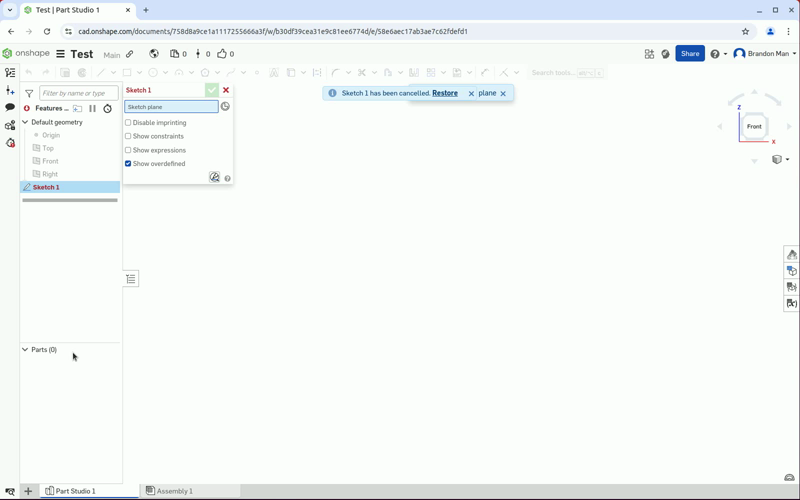
mouse_move(73, 163)
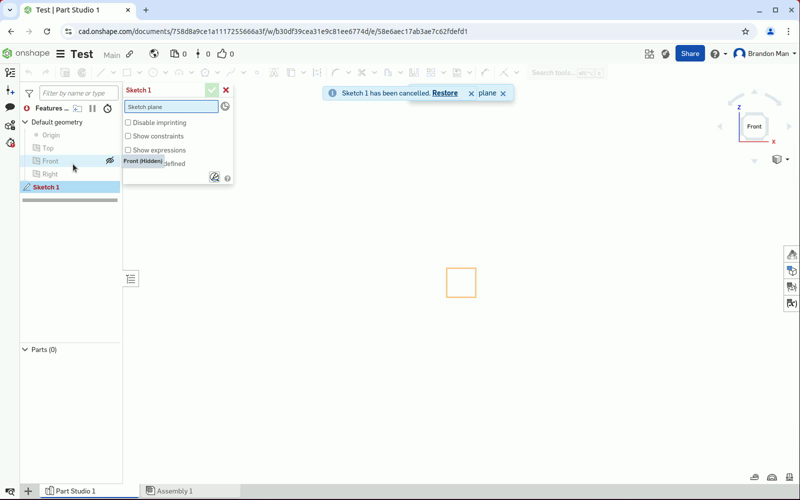
click(73, 163)
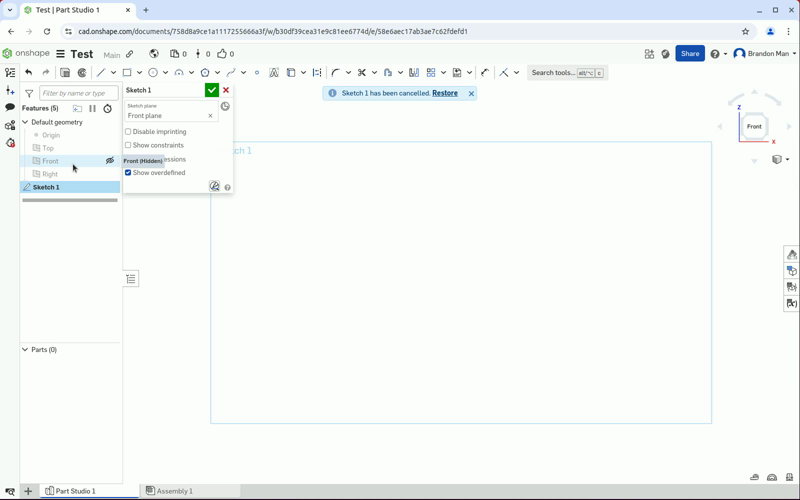
mouse_move(73, 352)
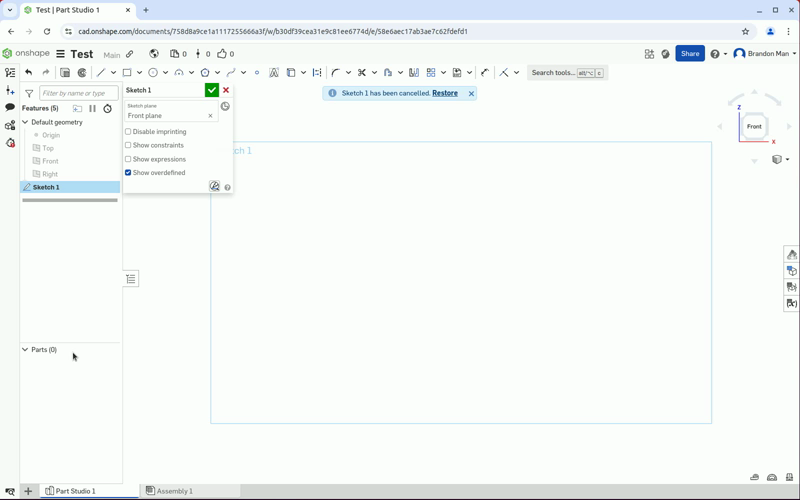
key(y)
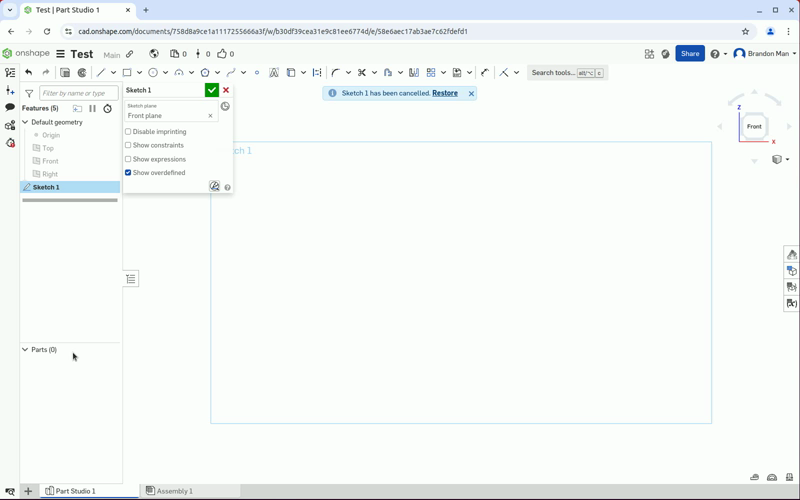
key(c)
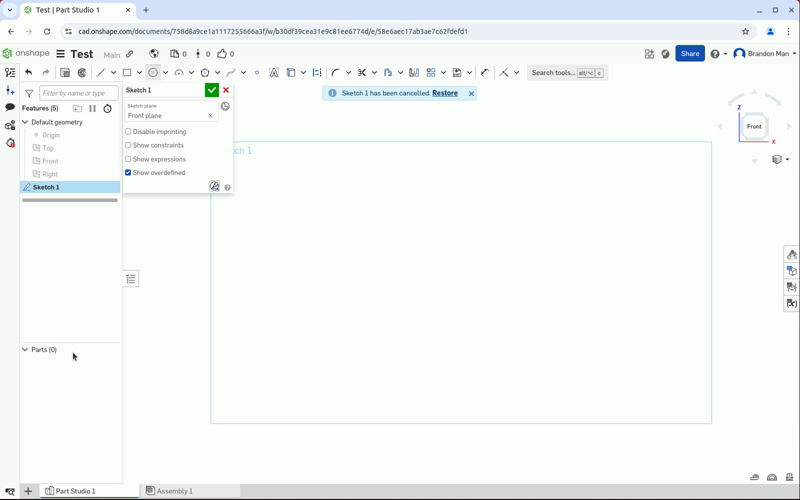
key_down(shift)
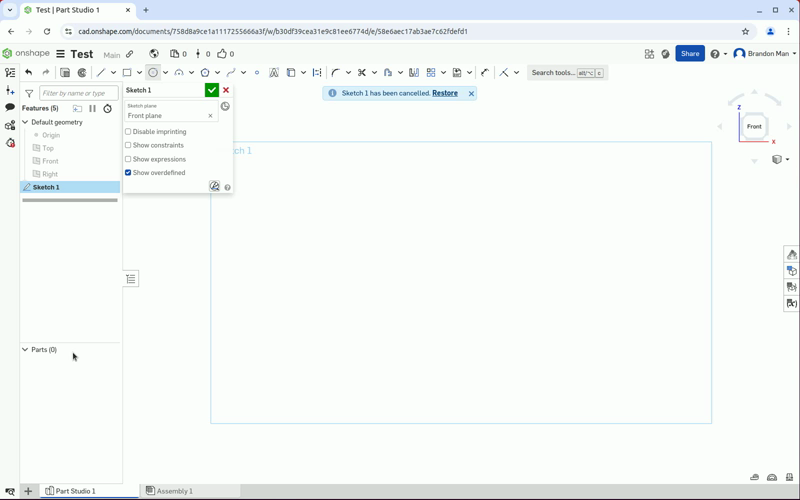
mouse_move(460, 282)
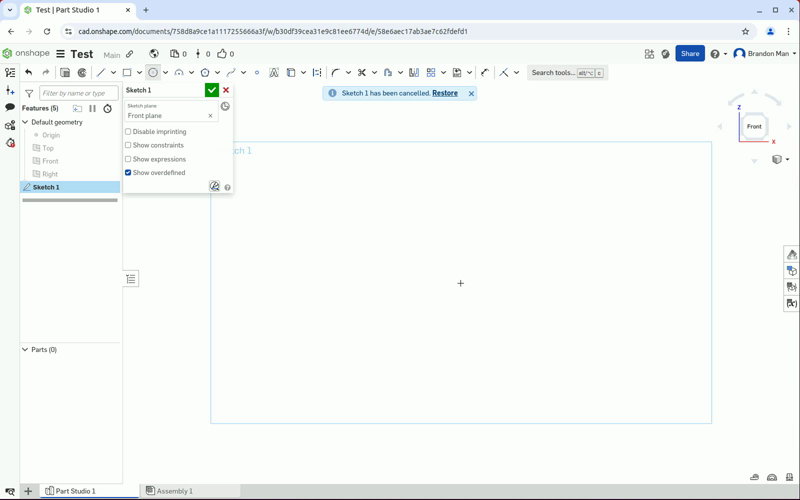
click(460, 282)
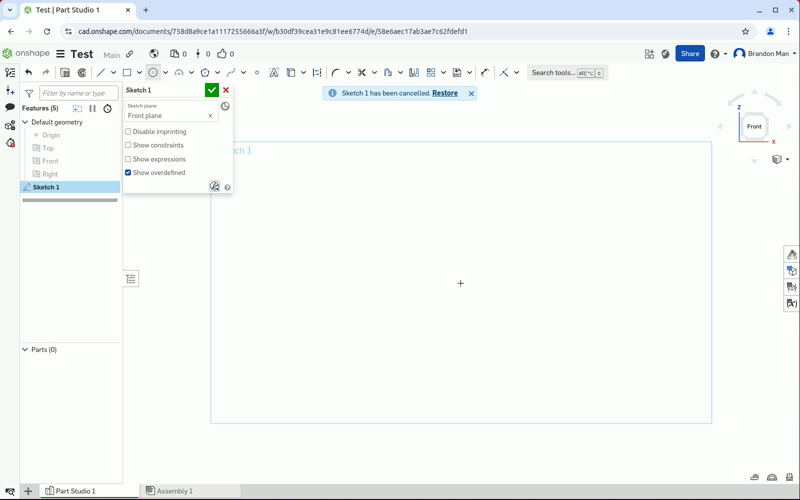
key_up(shift)
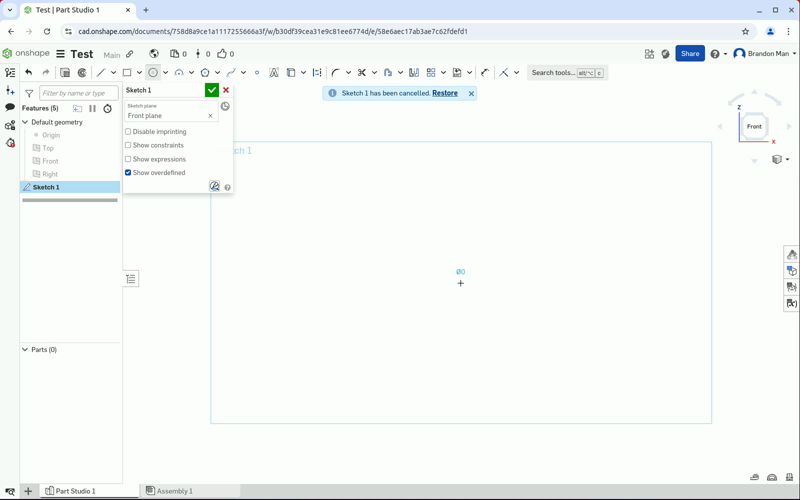
mouse_move(527, 282)
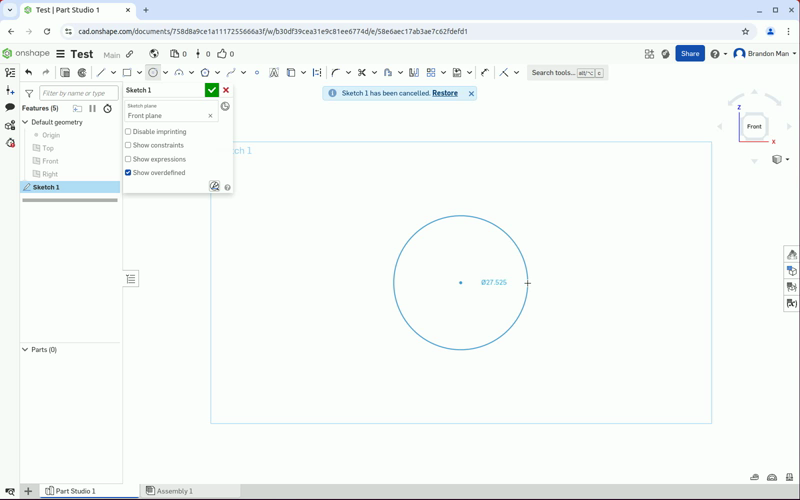
click(527, 282)
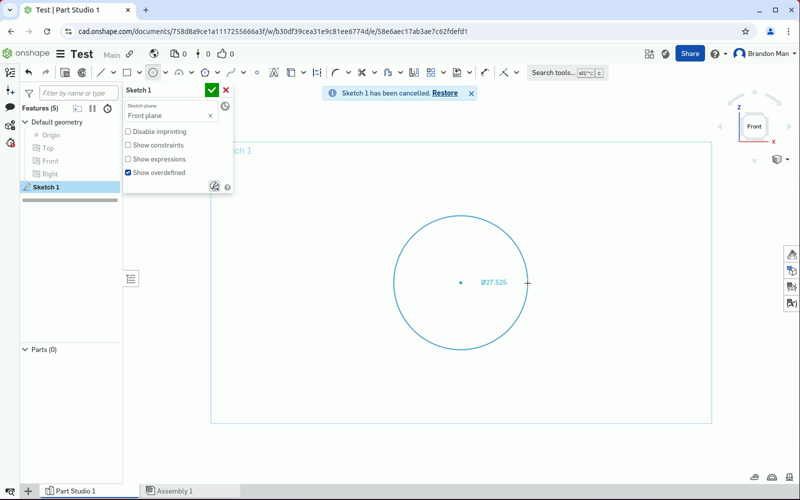
key(esc)
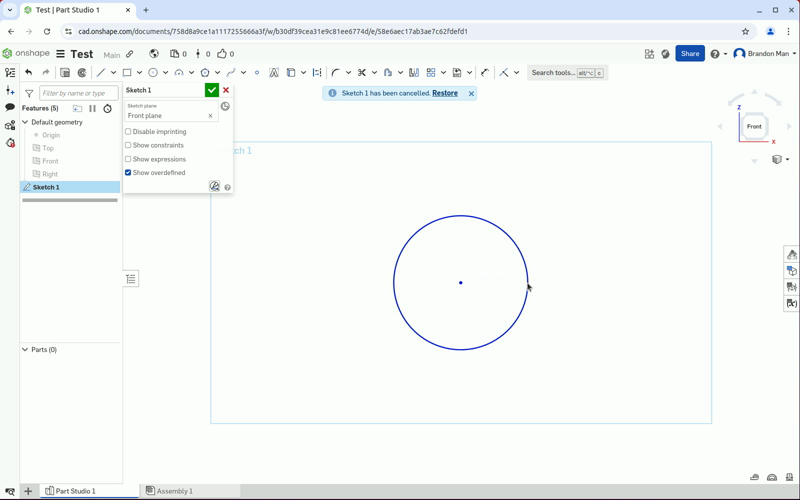
key(c)
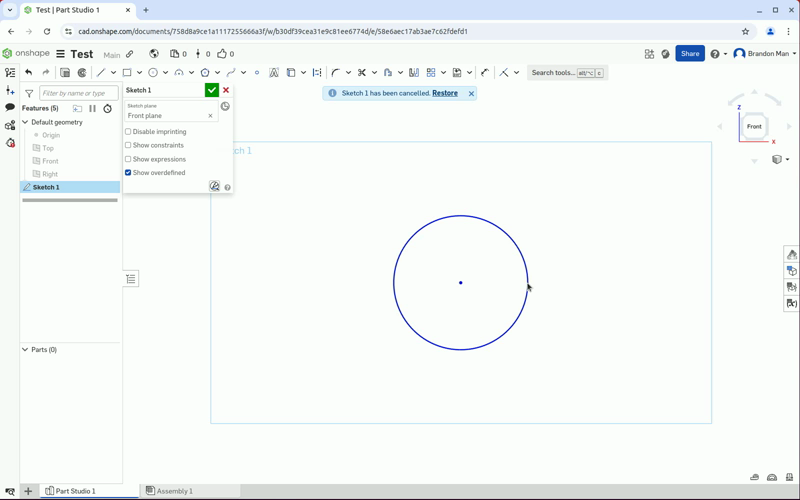
key_down(shift)
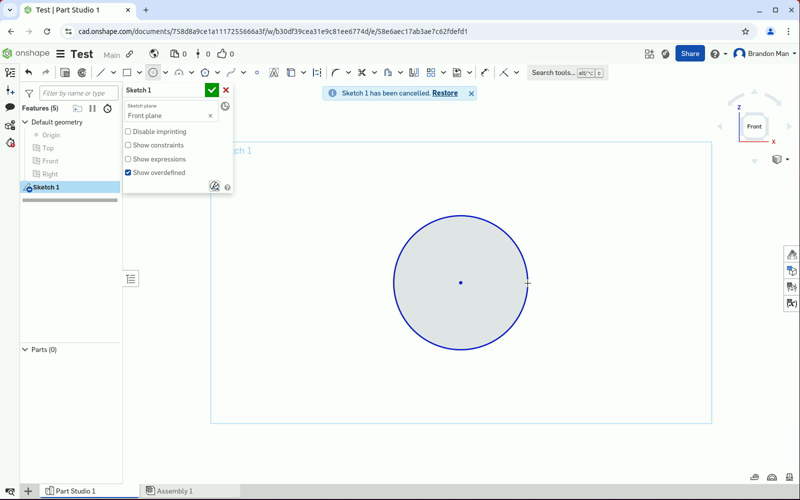
mouse_move(460, 282)
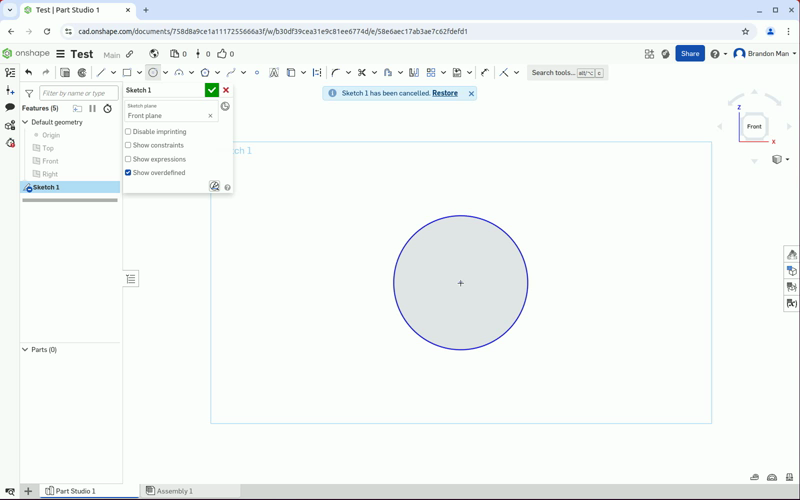
click(460, 282)
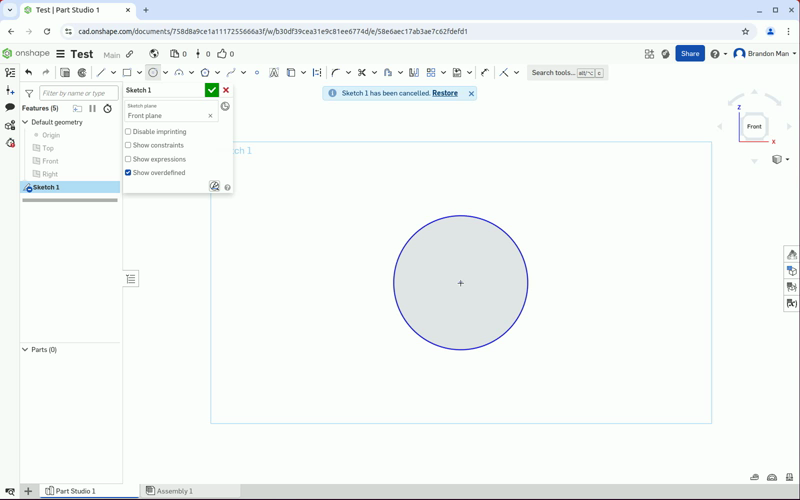
key_up(shift)
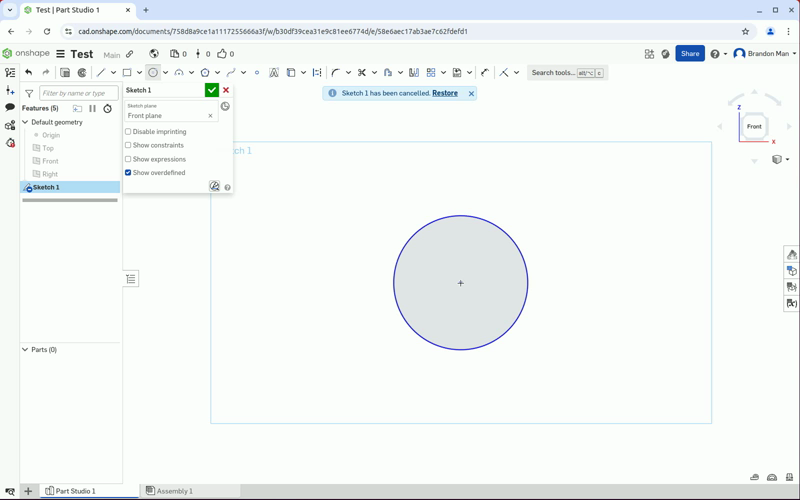
mouse_move(502, 282)
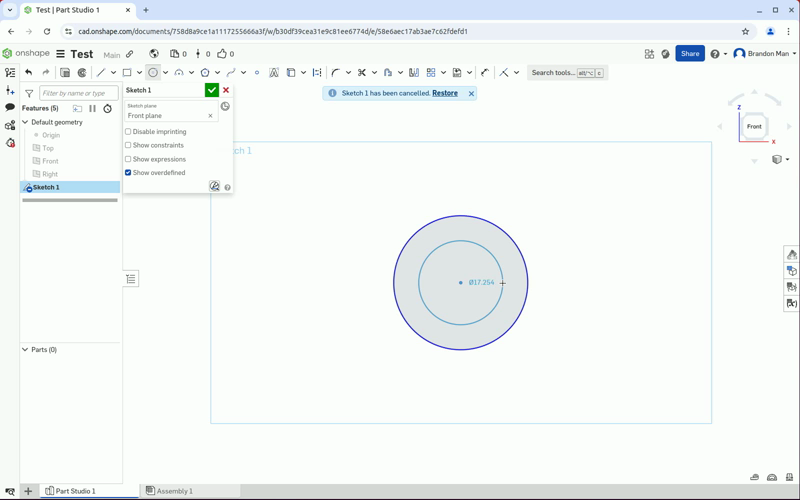
click(502, 282)
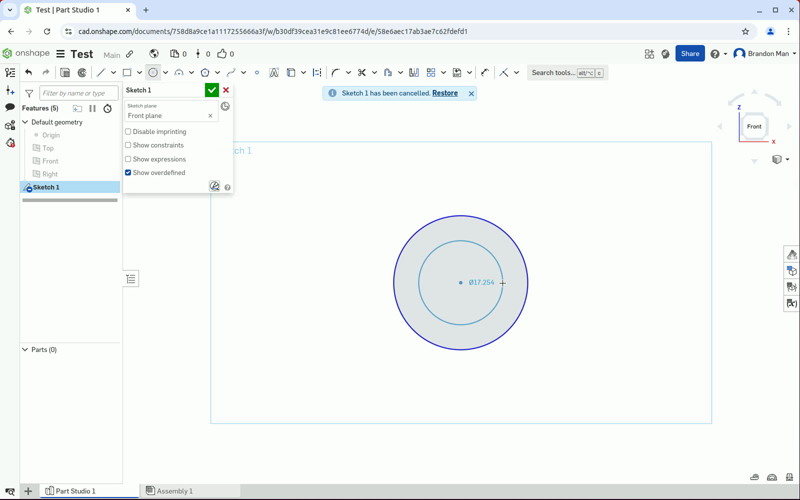
key(esc)
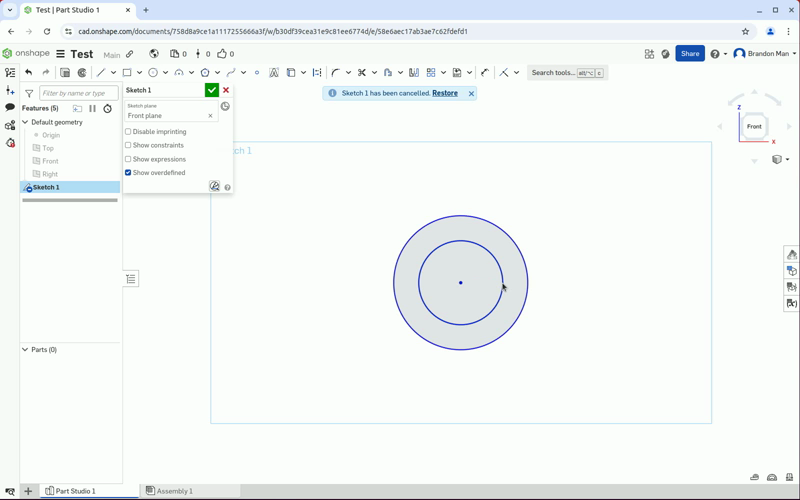
mouse_move(507, 250)
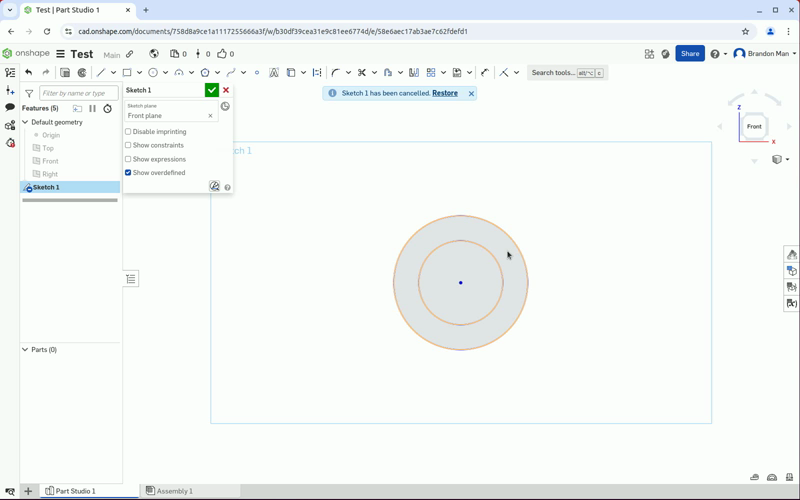
click(507, 250)
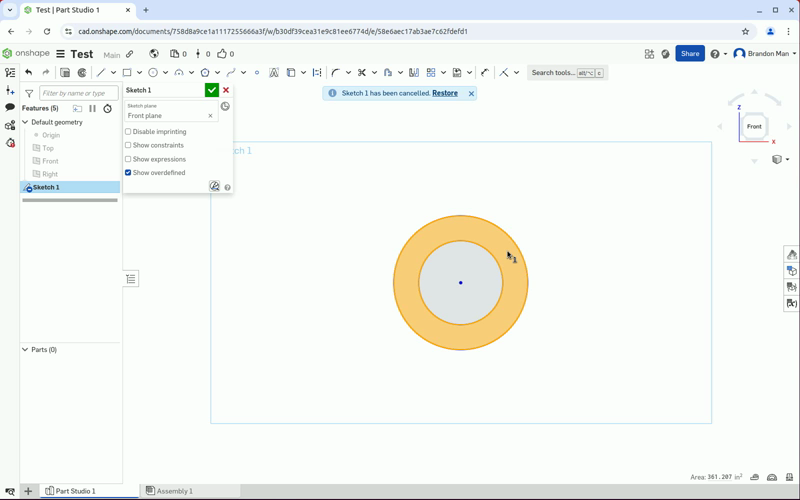
mouse_move(73, 352)
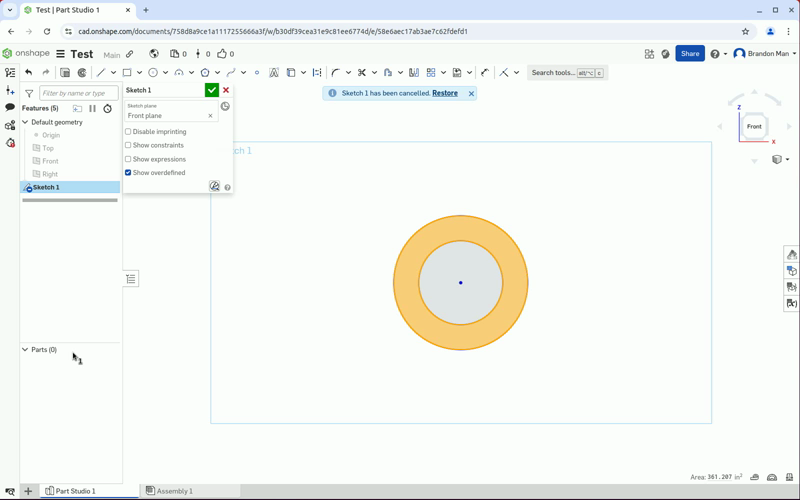
key(shift+y)
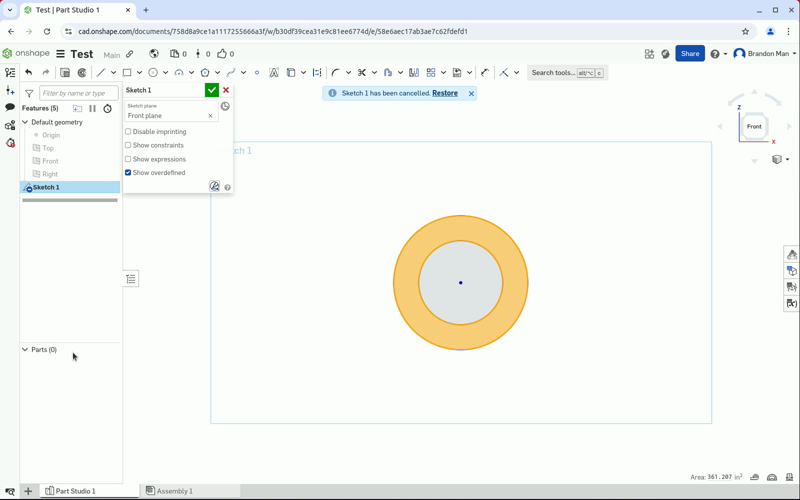
key(shift+e)
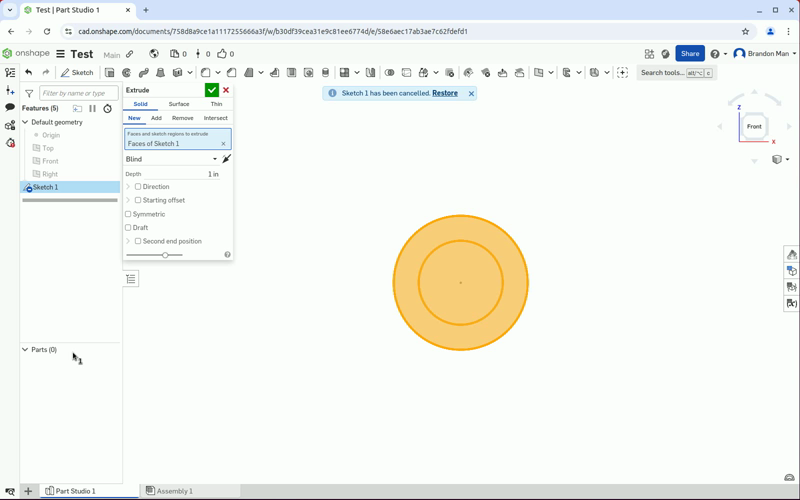
mouse_move(143, 106)
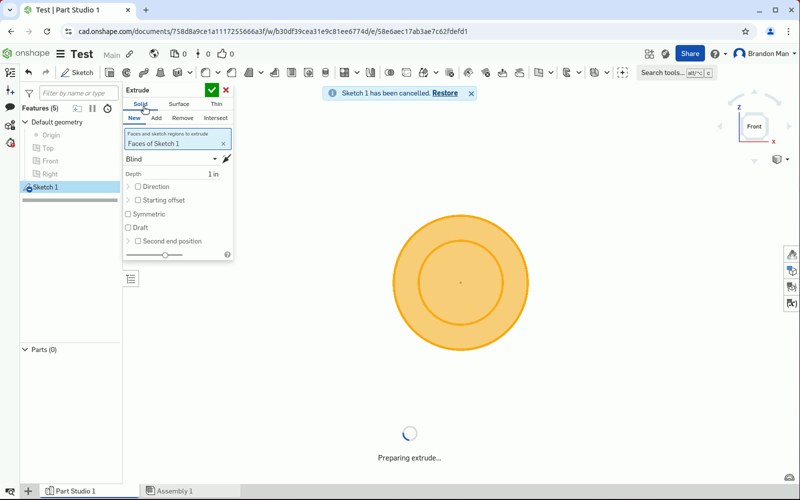
click(143, 106)
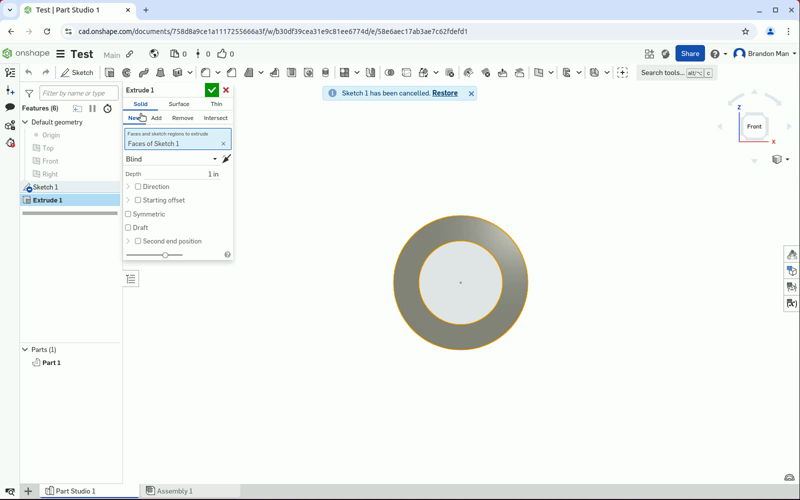
mouse_move(137, 120)
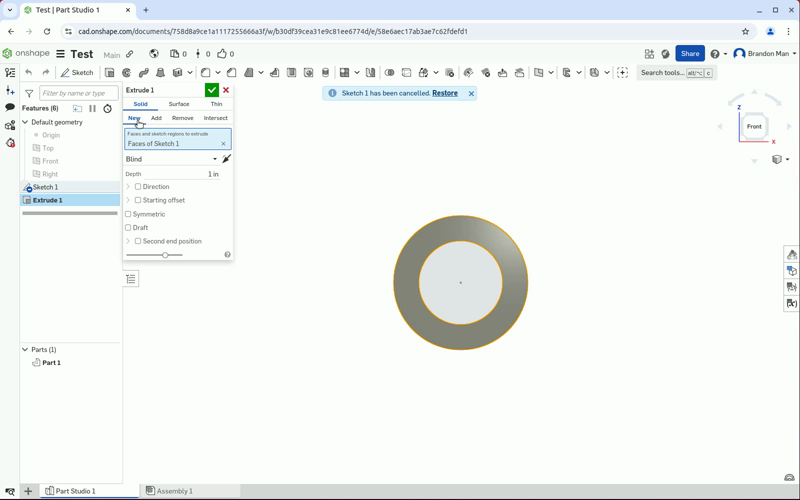
click(137, 120)
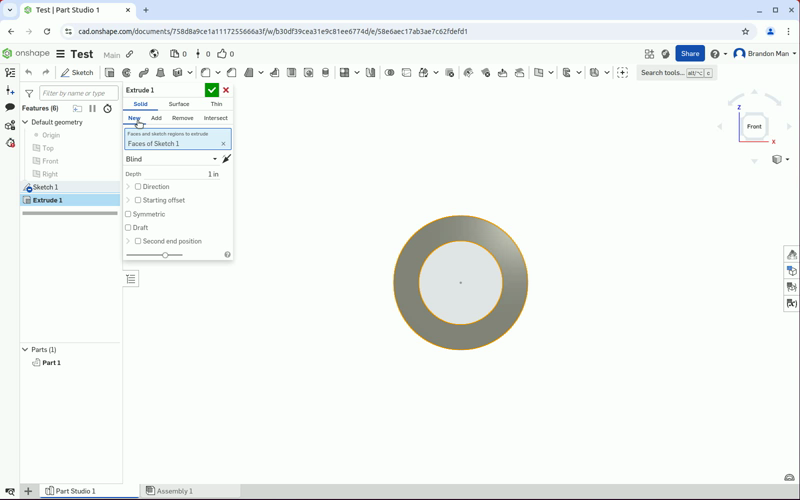
key(tab, 4)
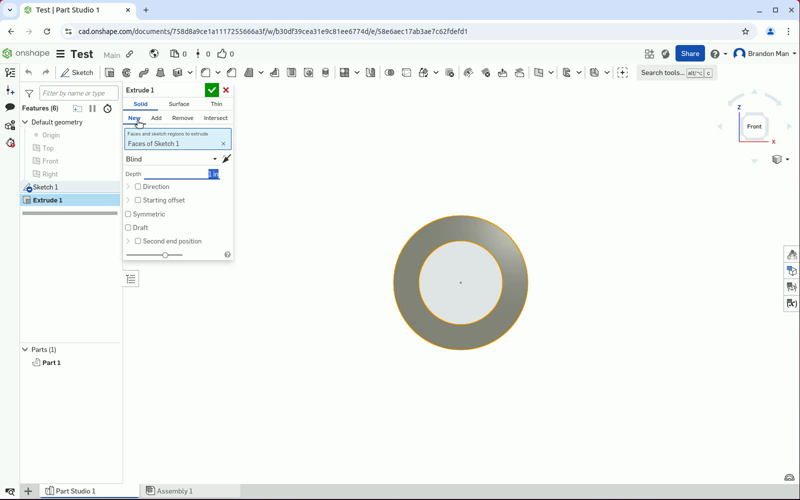
text(23.108)
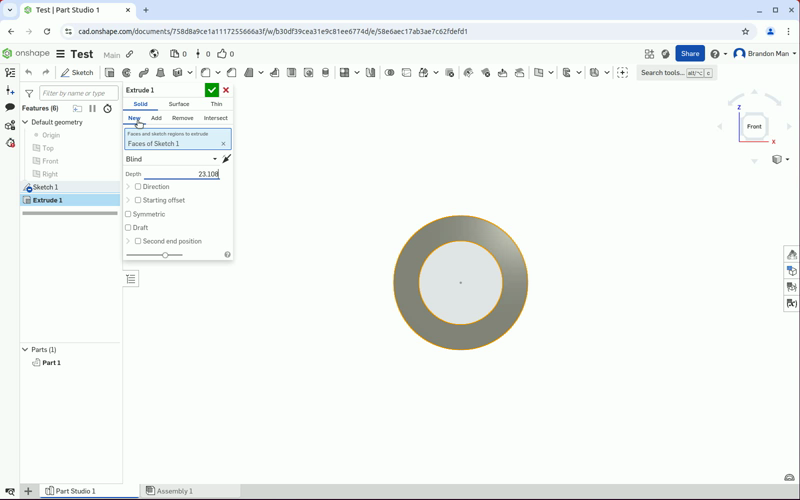
key(enter)
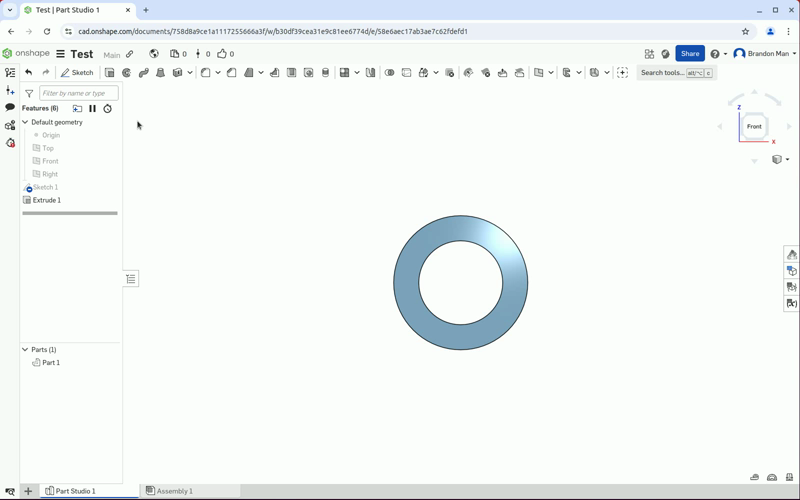
key(shift+h)
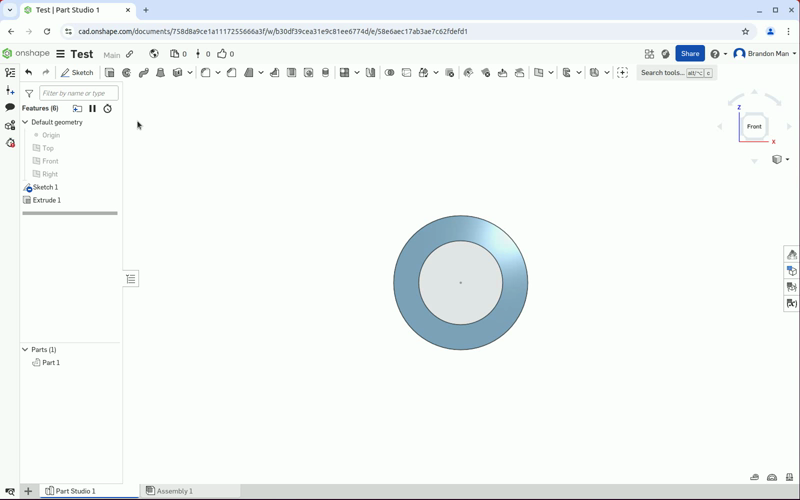
key(shift+h)
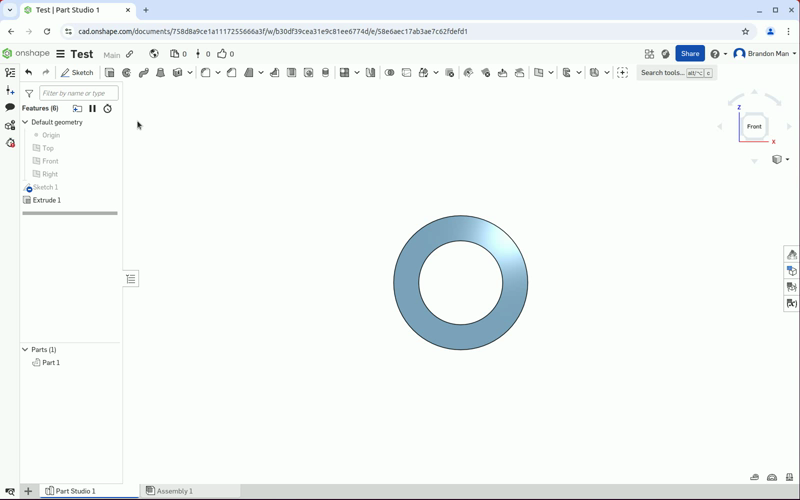
mouse_move(73, 189)
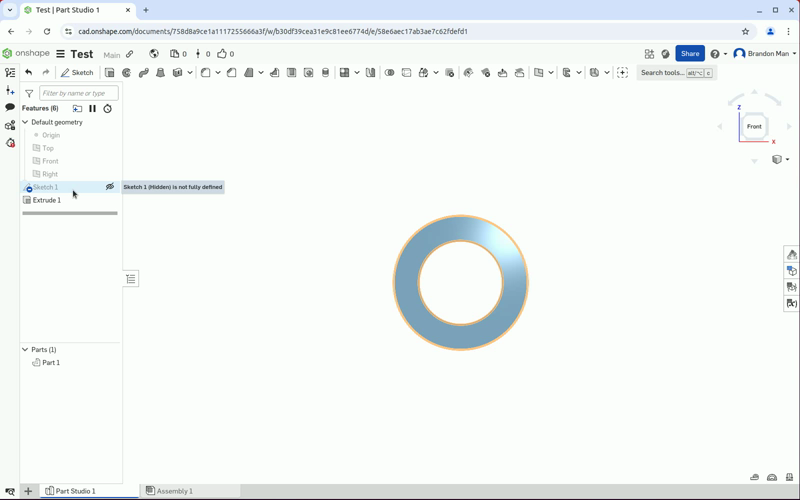
click(73, 189)
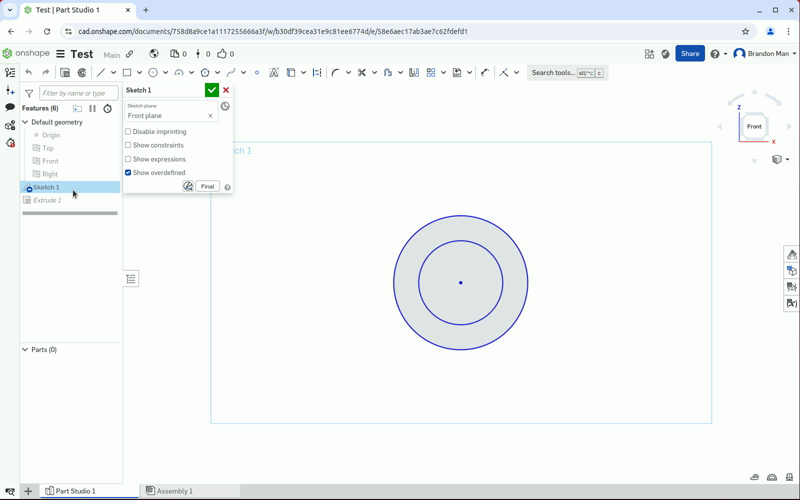
mouse_move(229, 92)
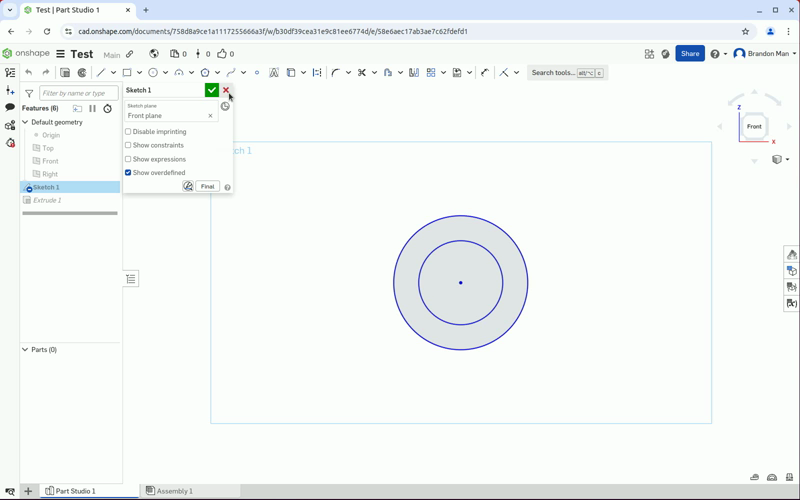
click(229, 92)
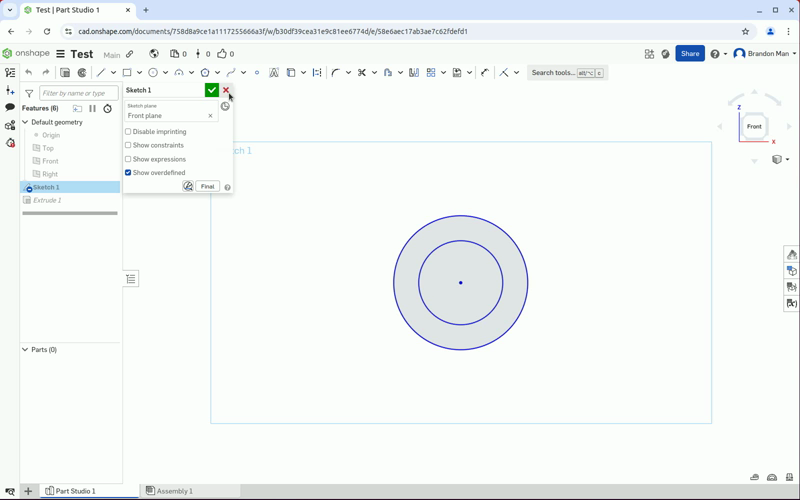
key(shift+s)
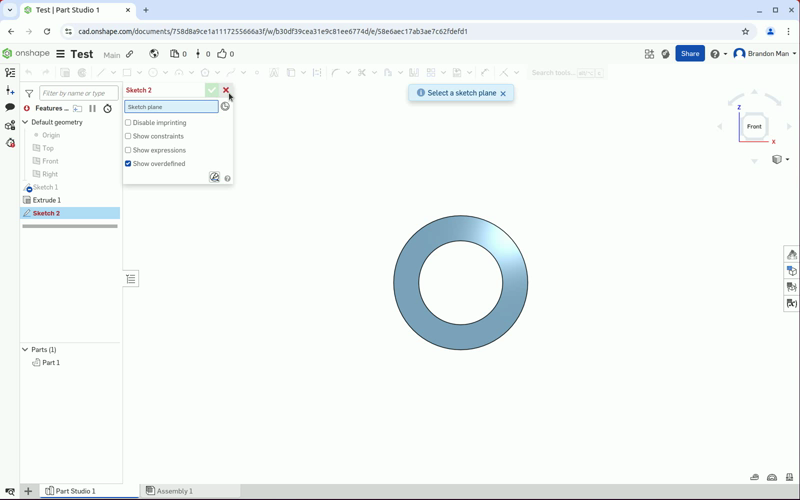
mouse_move(73, 163)
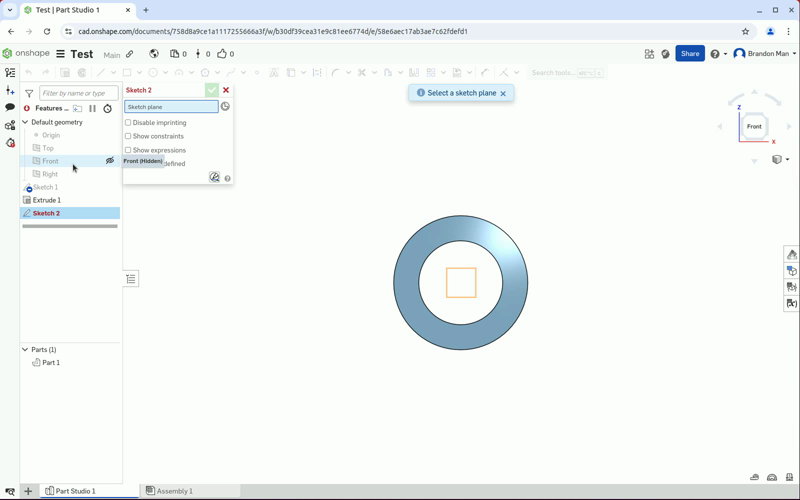
click(73, 163)
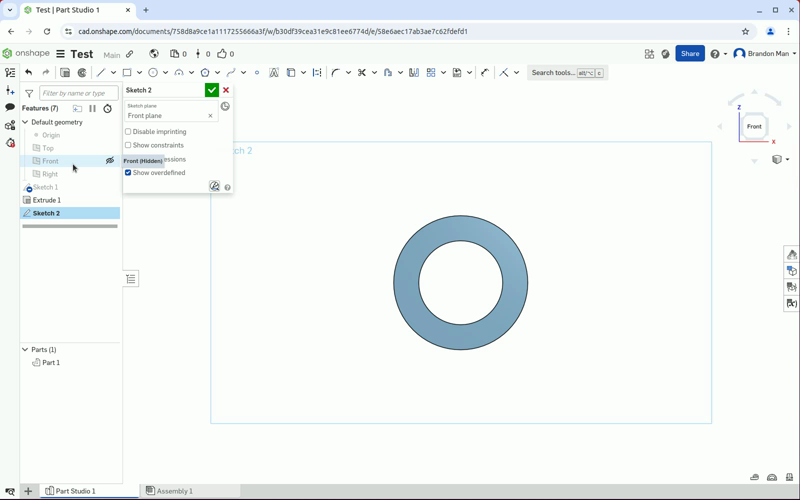
mouse_move(73, 352)
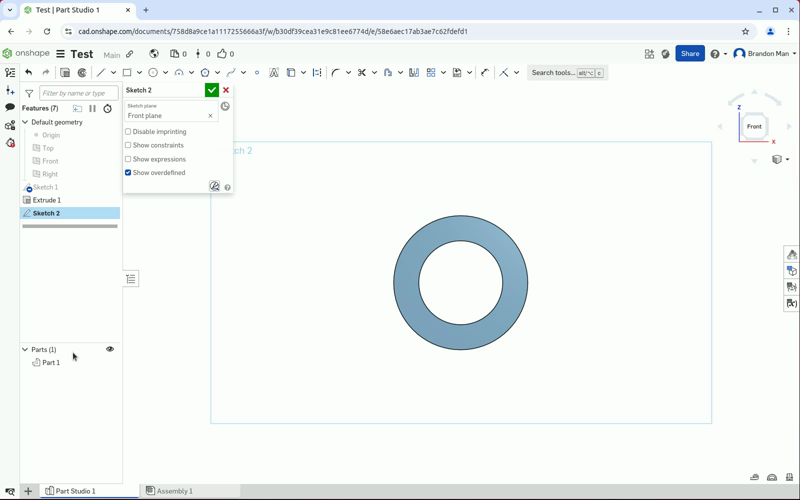
key(y)
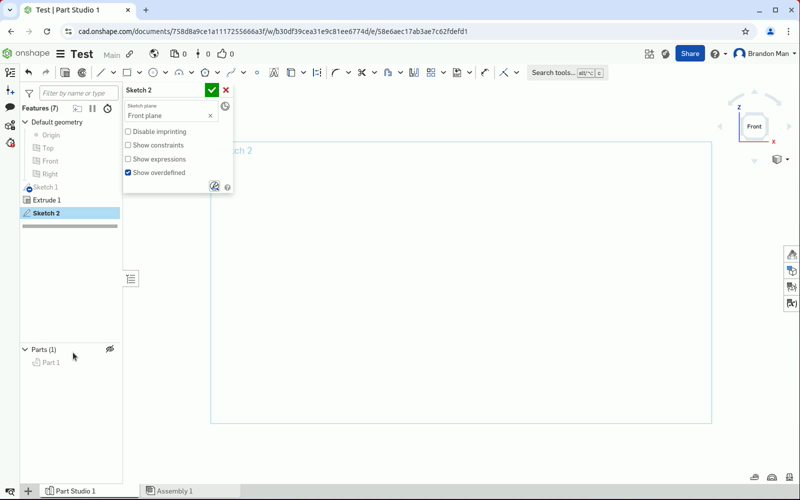
key(c)
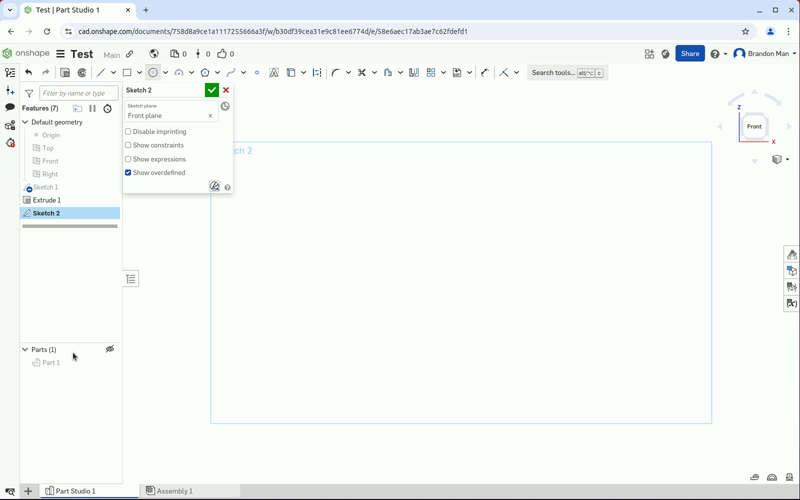
key_down(shift)
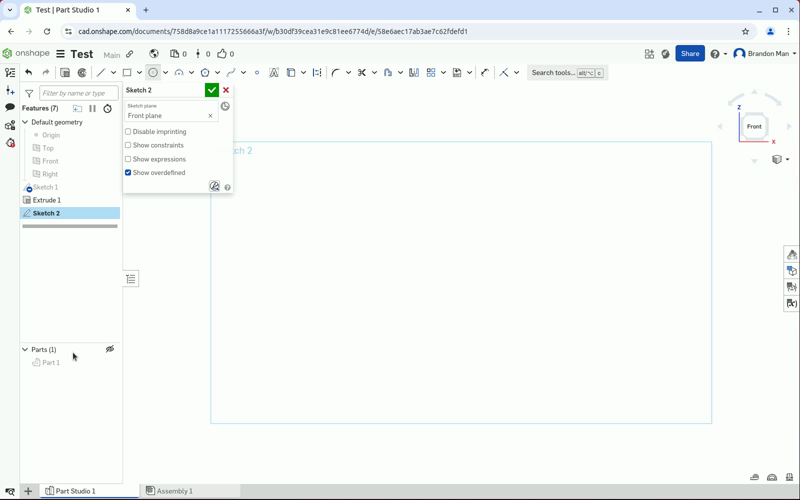
mouse_move(461, 282)
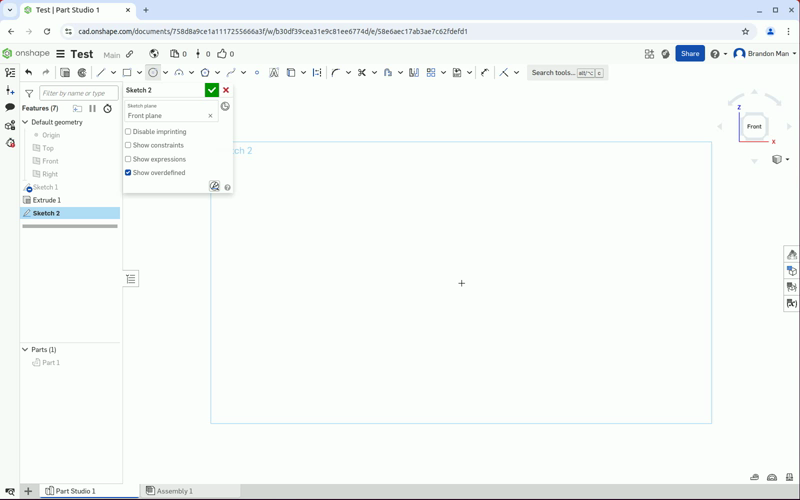
click(461, 282)
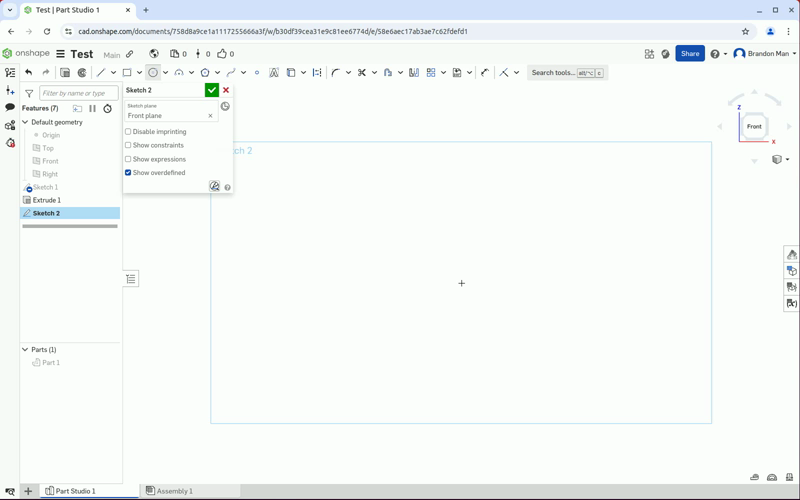
key_up(shift)
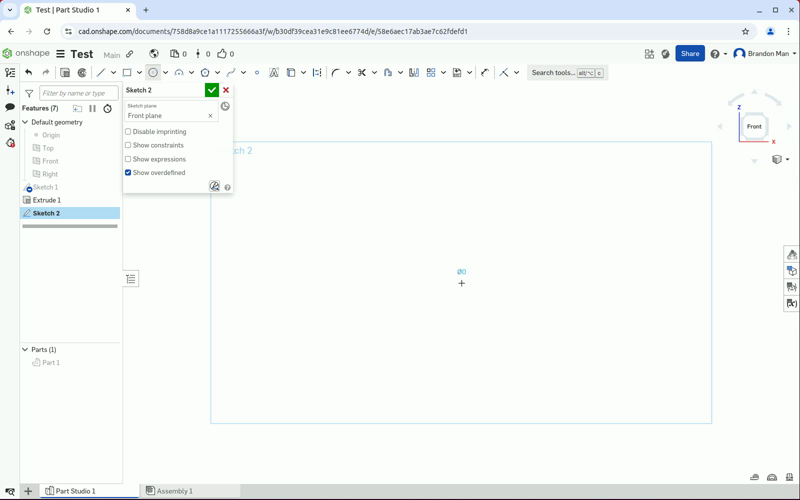
mouse_move(543, 282)
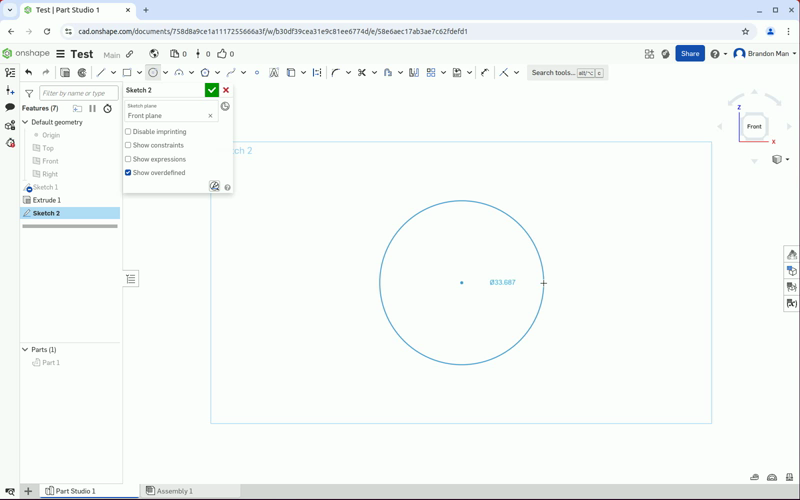
click(543, 282)
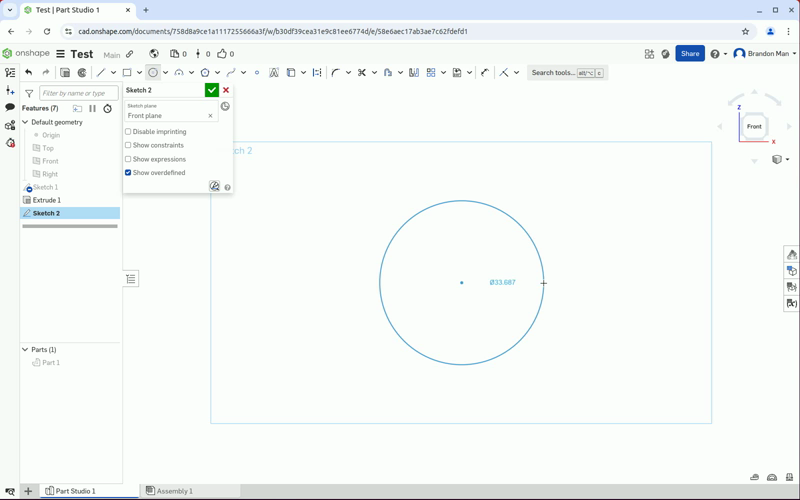
key(esc)
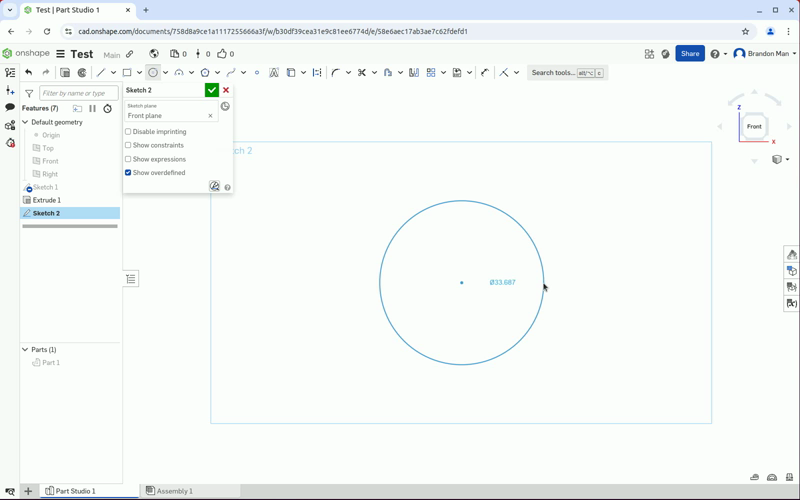
key(c)
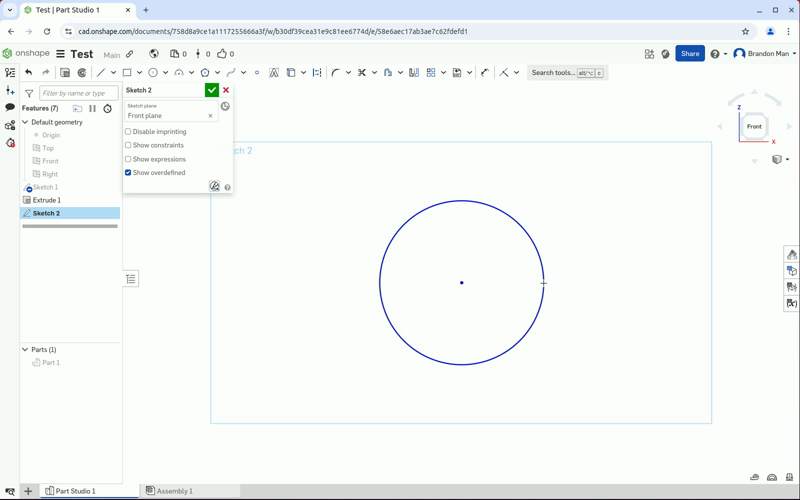
key_down(shift)
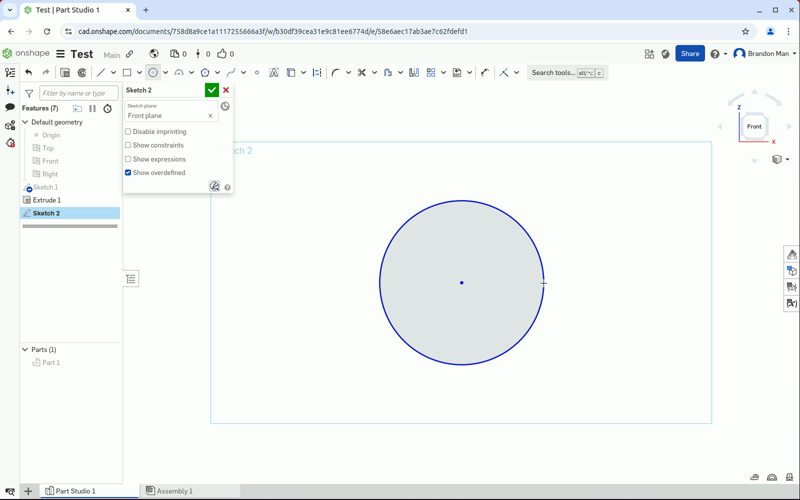
mouse_move(461, 282)
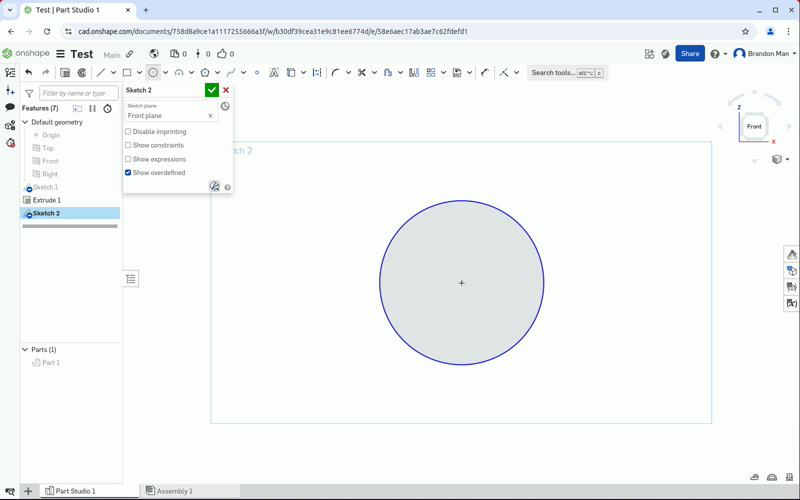
click(461, 282)
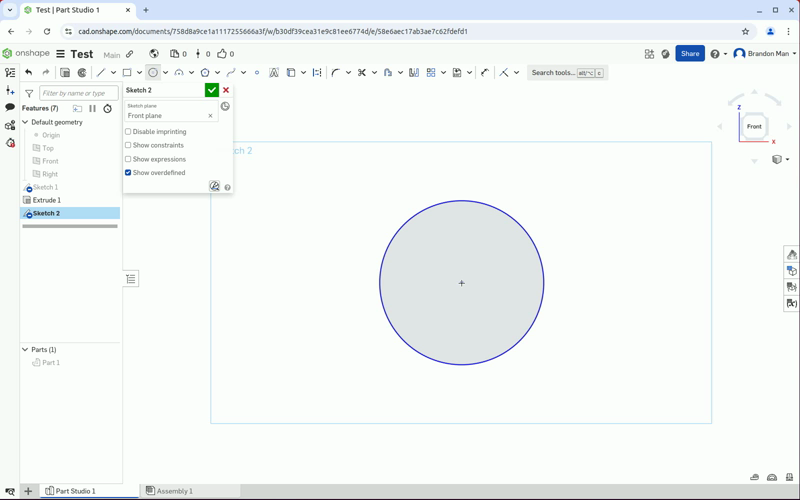
key_up(shift)
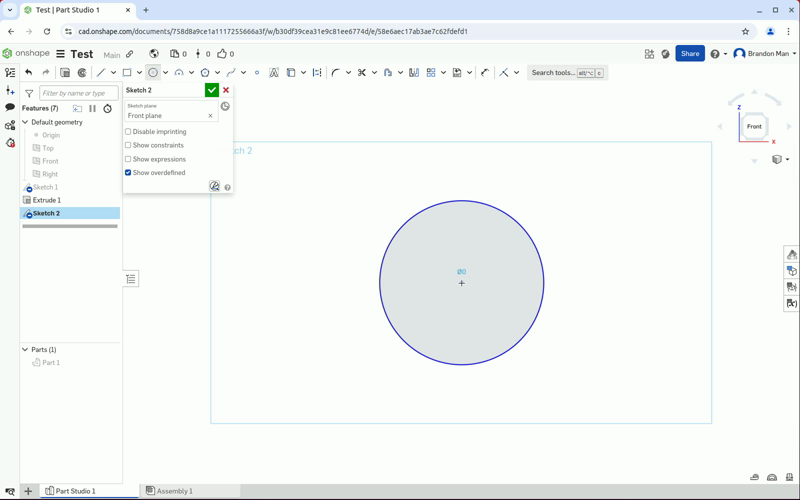
mouse_move(528, 282)
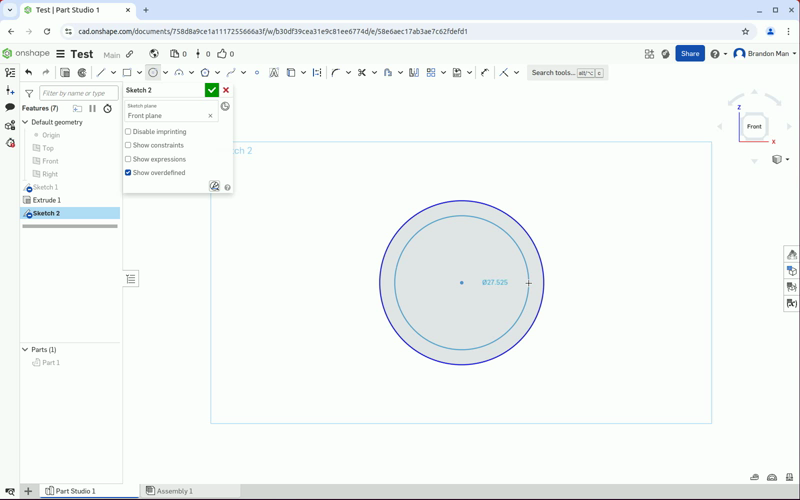
click(528, 282)
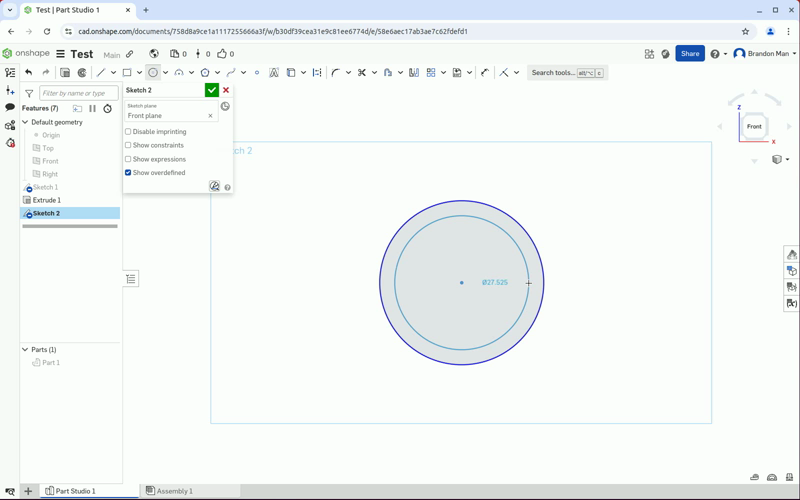
key(esc)
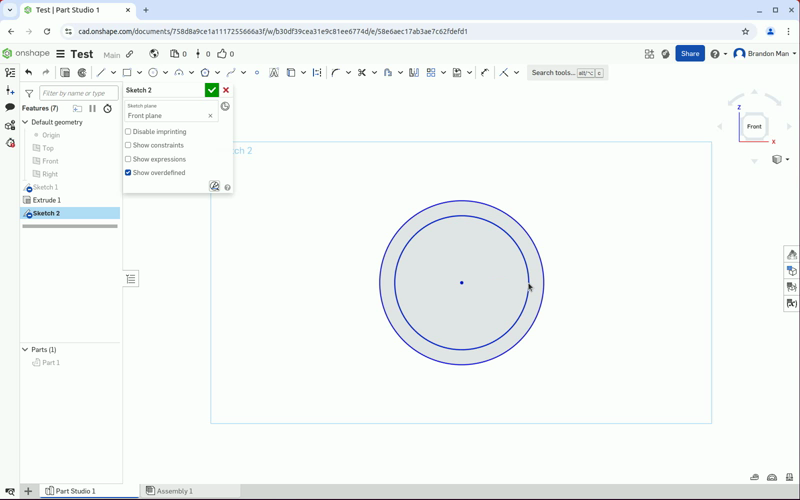
mouse_move(494, 349)
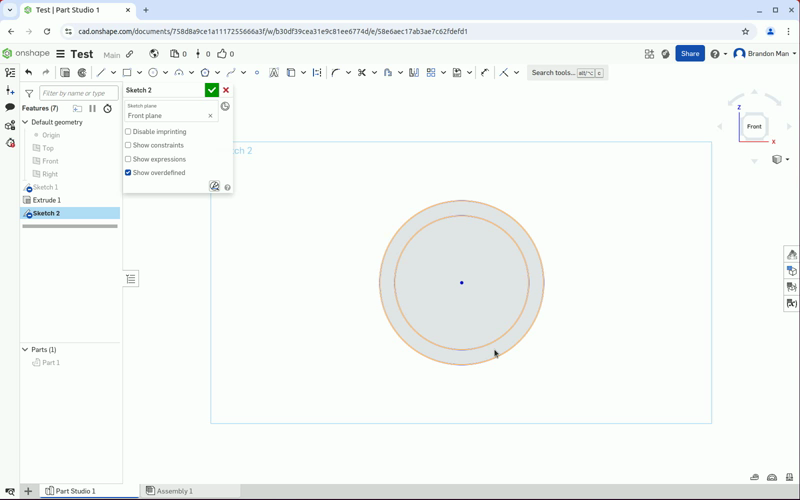
click(494, 349)
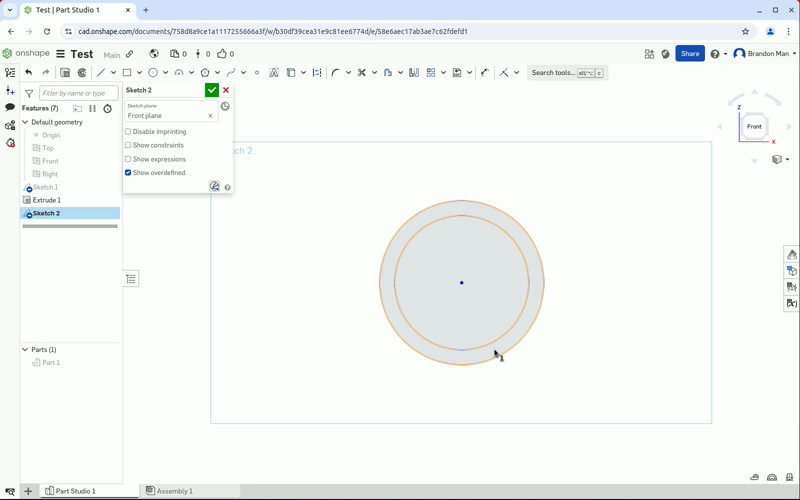
mouse_move(73, 352)
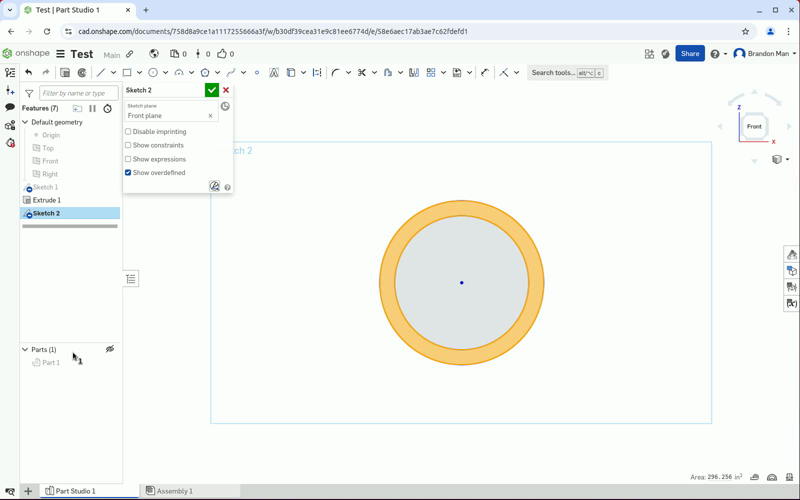
key(shift+y)
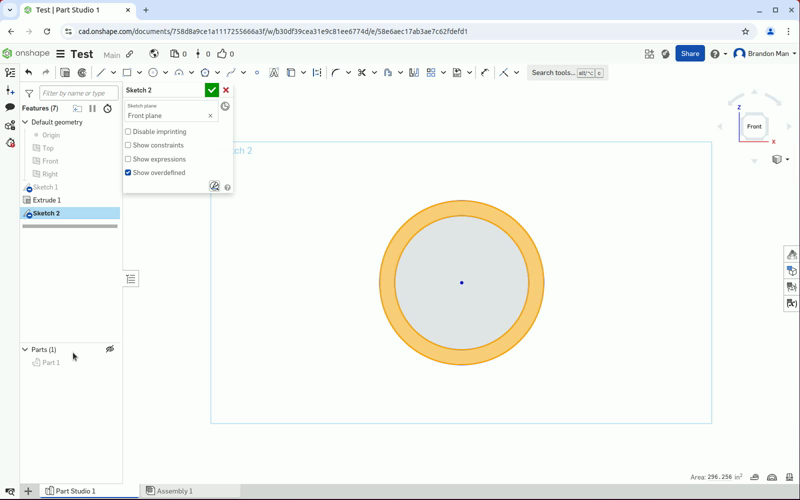
key(shift+e)
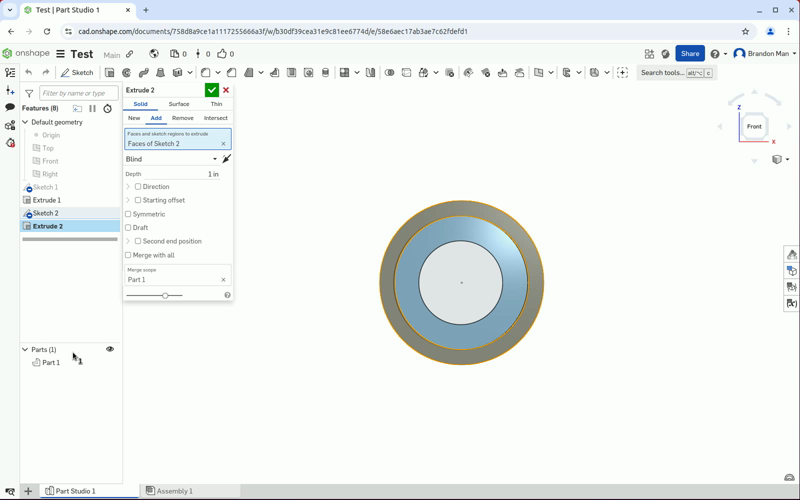
mouse_move(143, 106)
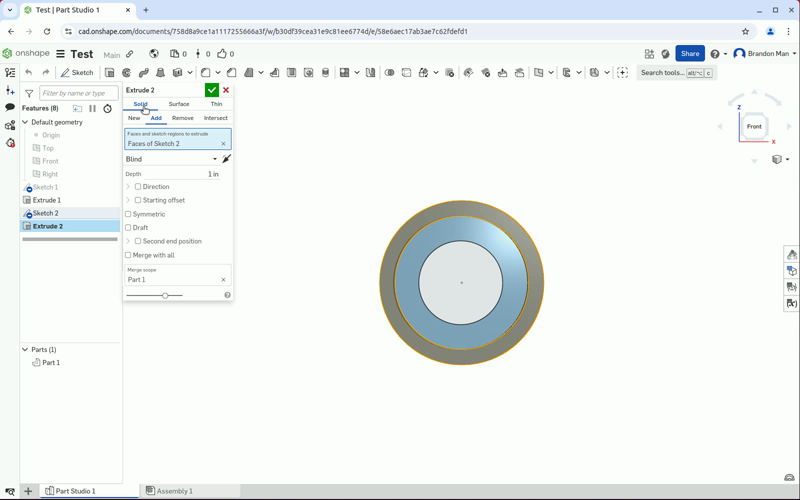
click(143, 106)
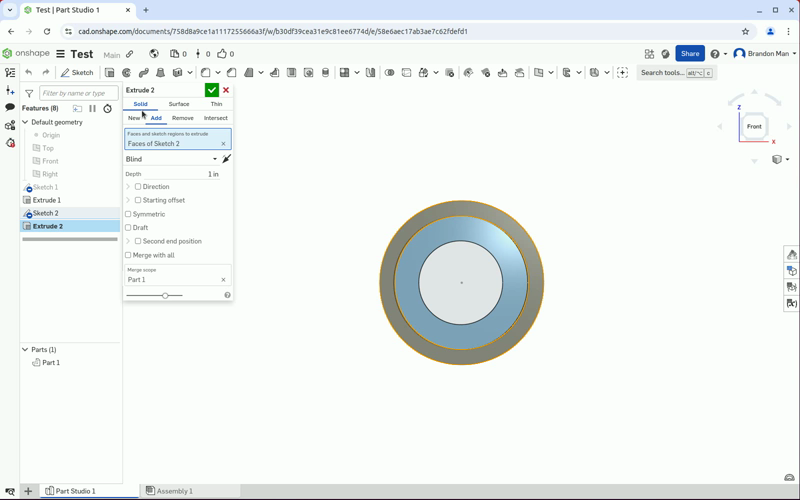
mouse_move(137, 120)
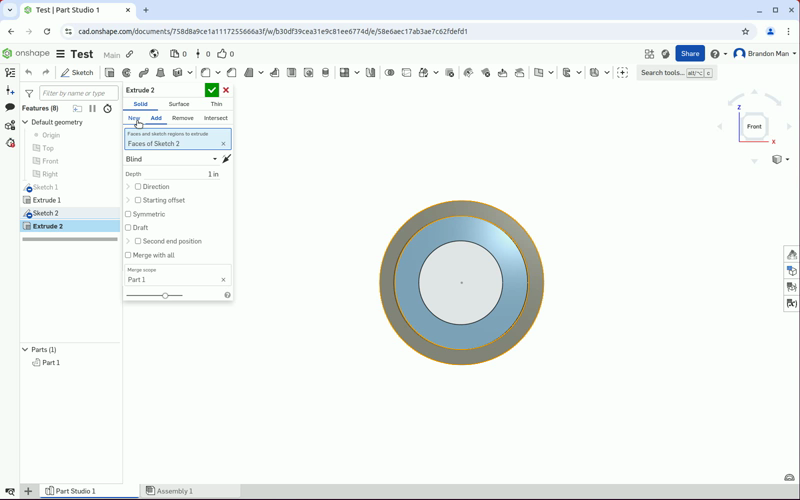
click(137, 120)
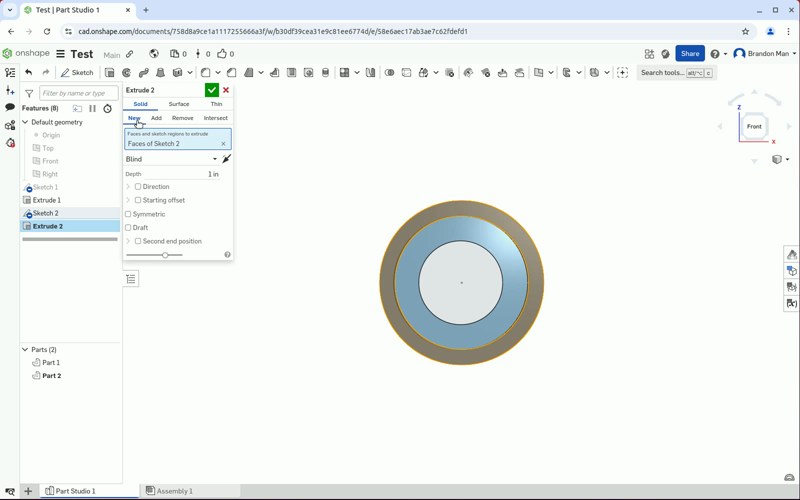
key(tab, 4)
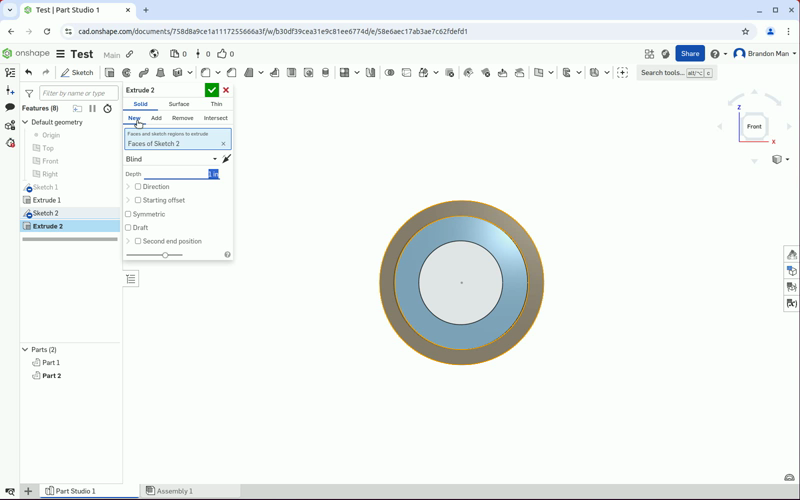
text(23.108)
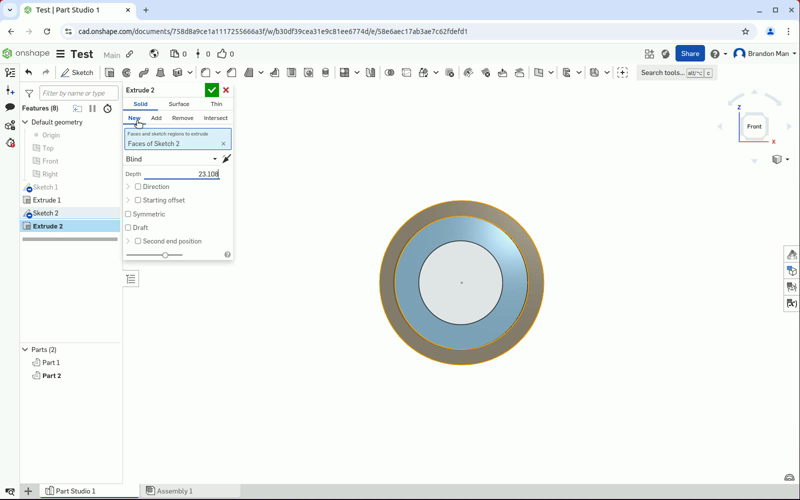
key(tab, 3)
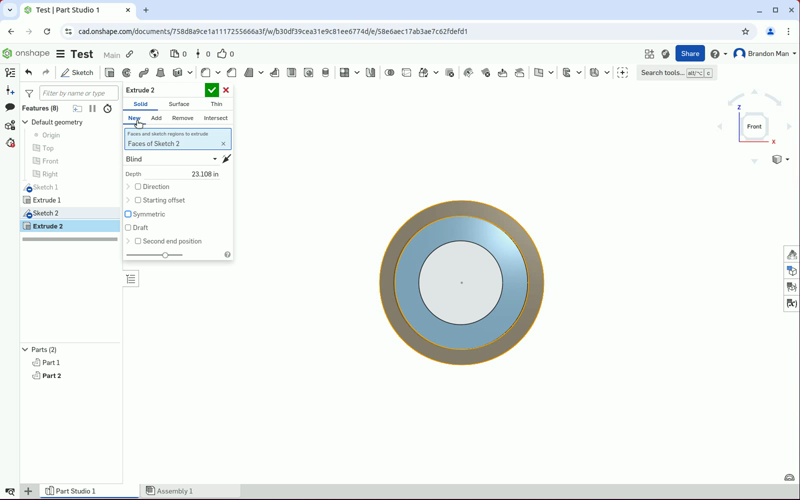
key(tab, 2)
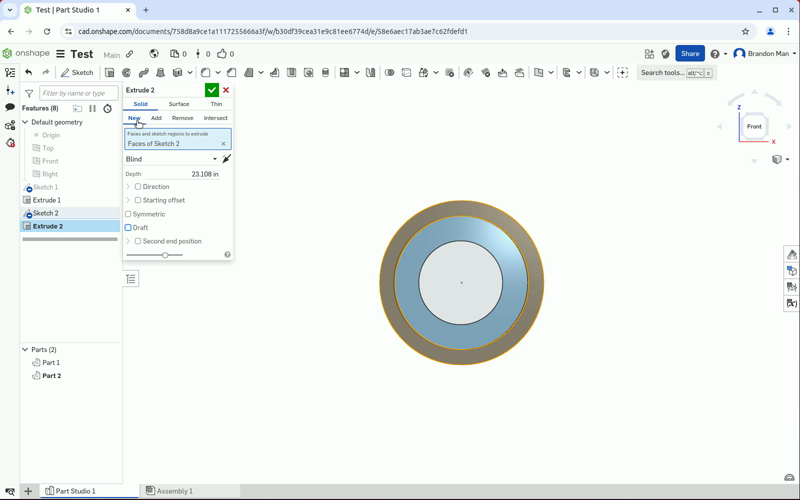
key(space)
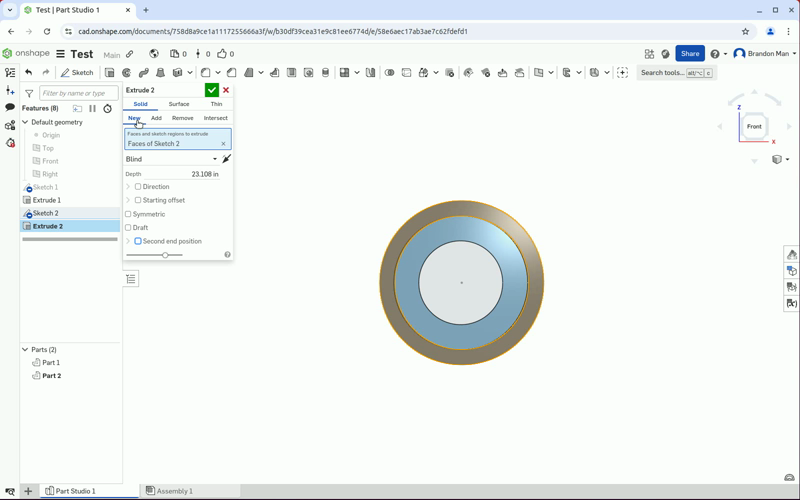
key(tab, 3)
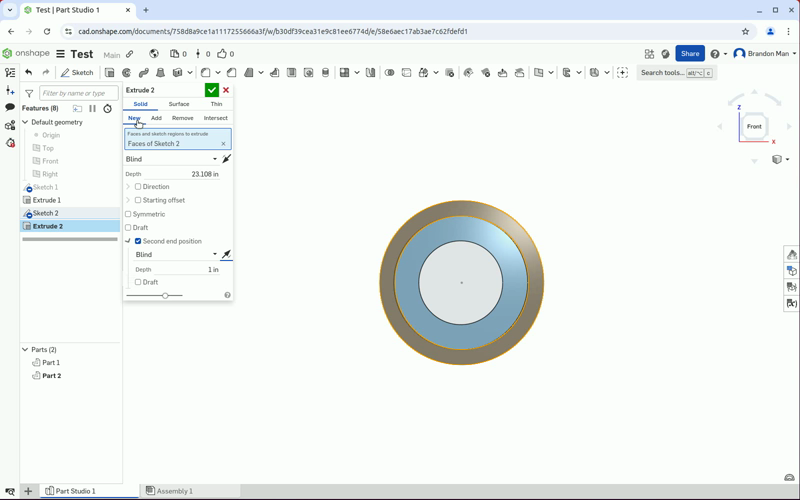
text(-20.46)
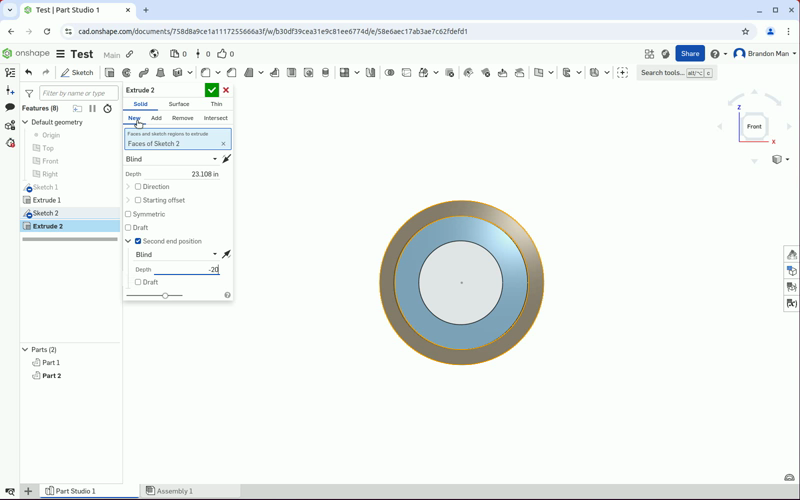
key(enter)
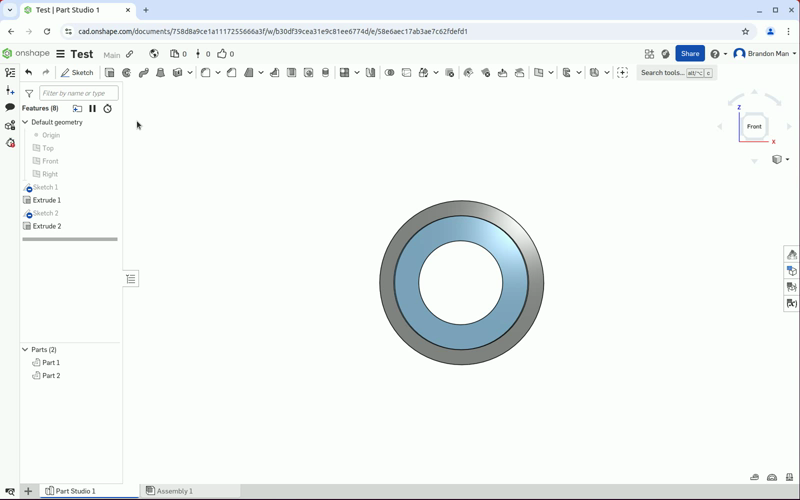
key(shift+h)
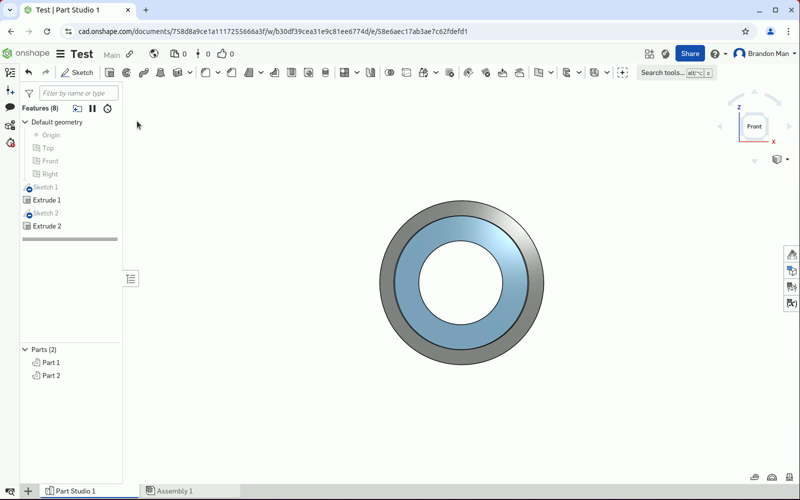
key(shift+h)
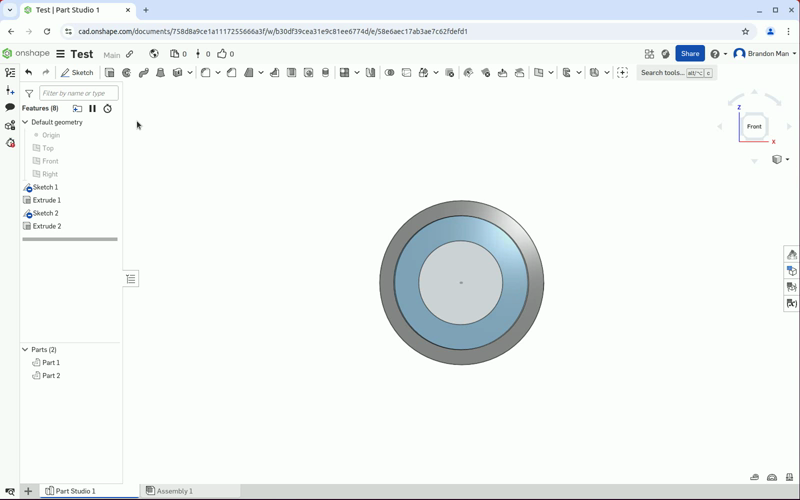
key(shift+7)
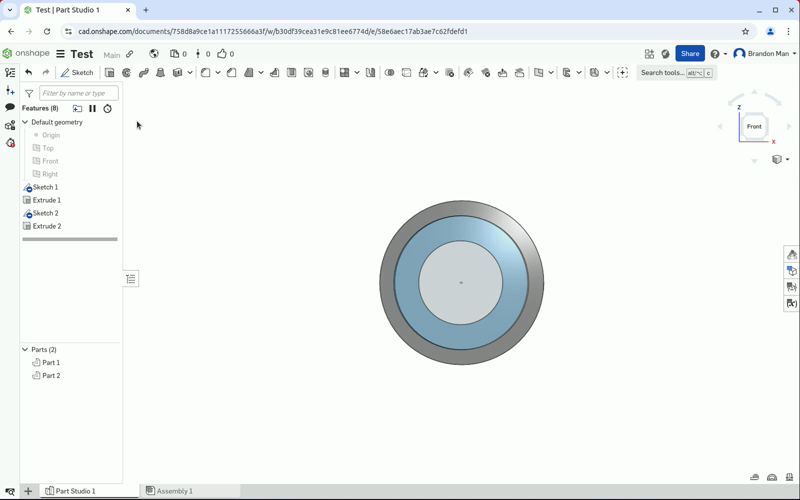
key(left, 2)
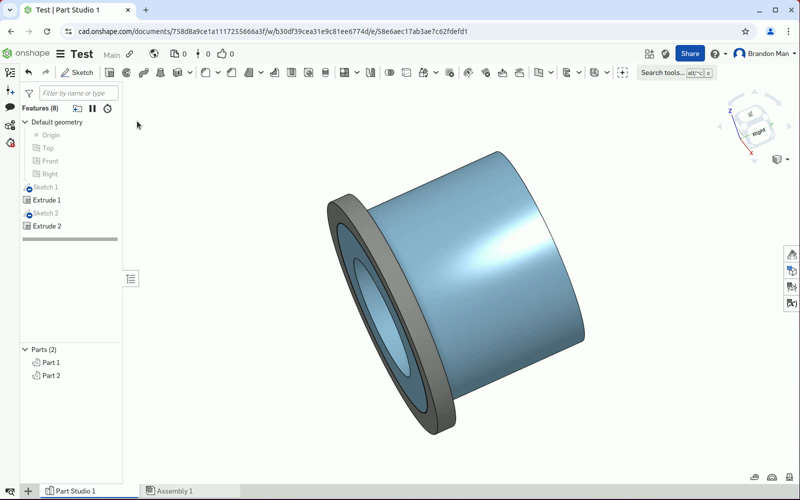
key(down, 2)
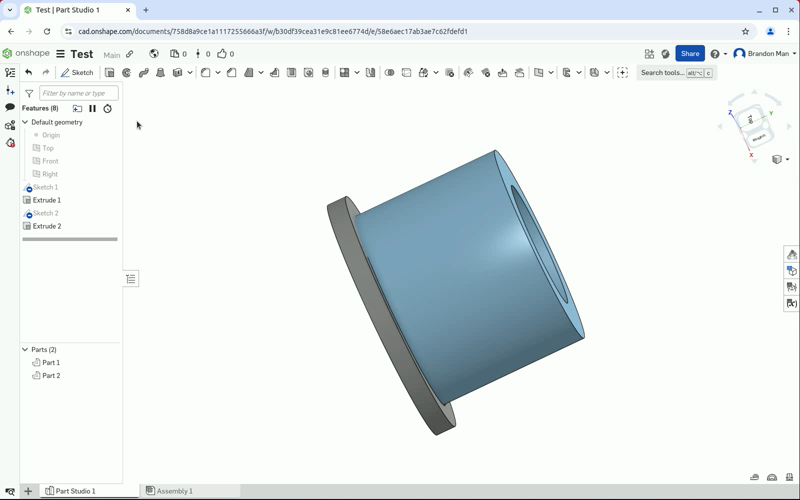
key(up, 2)
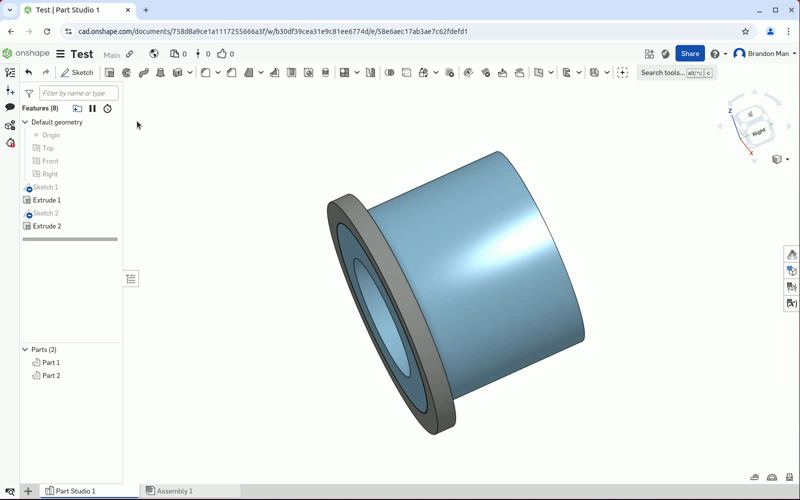
key(right, 2)
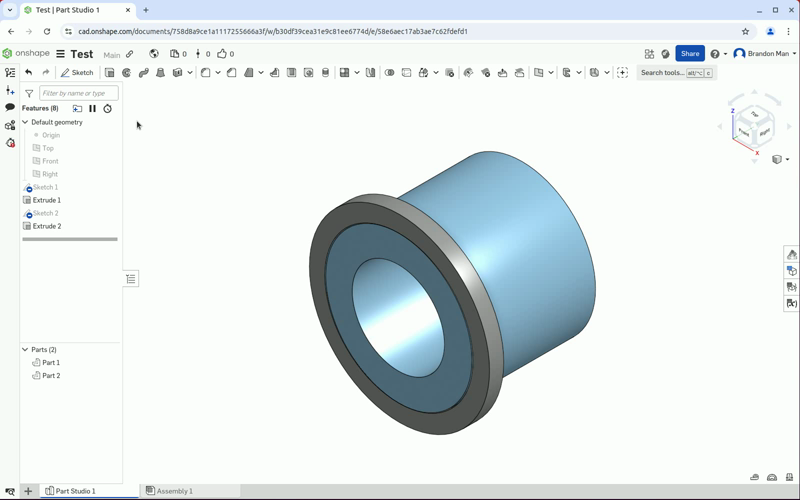
mouse_move(73, 189)
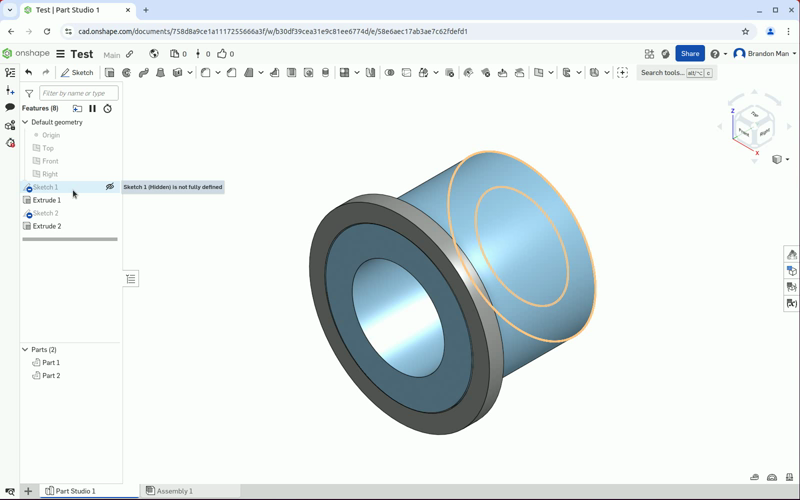
click(73, 189)